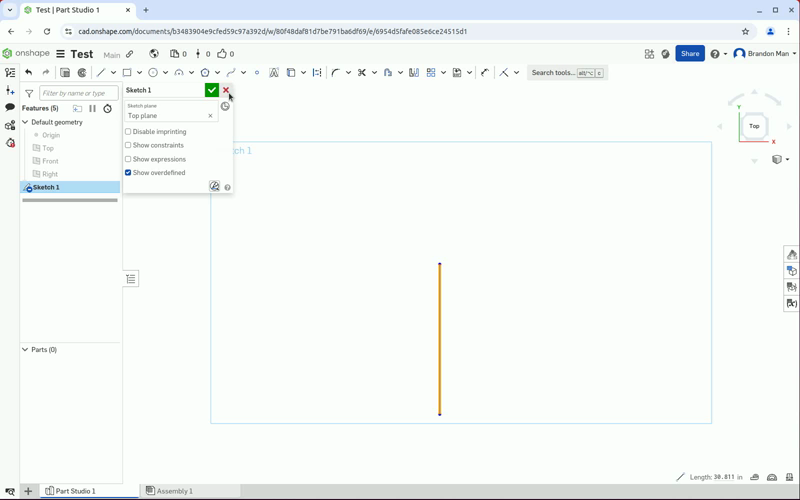
key(shift+h)
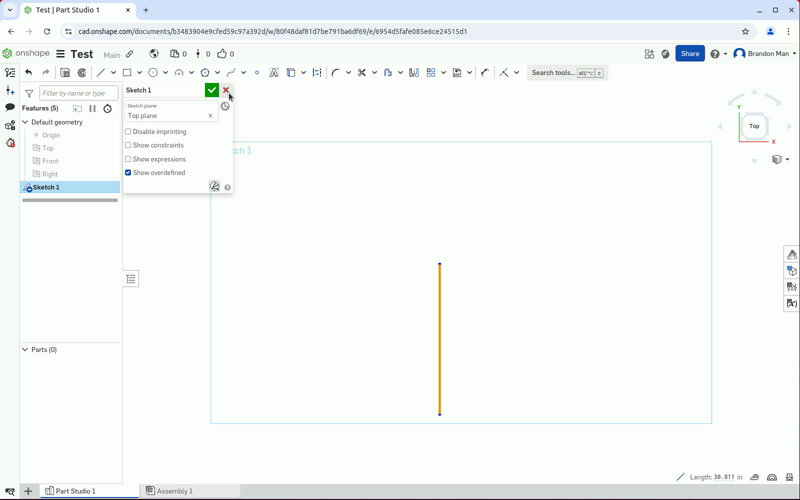
key(shift+s)
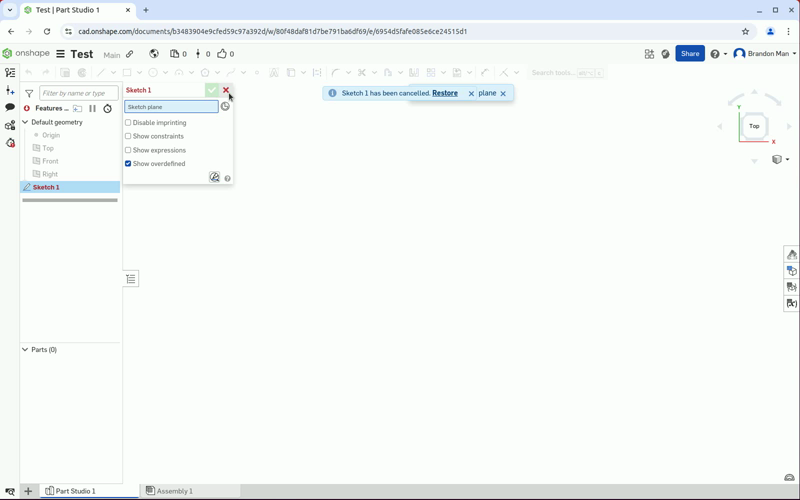
mouse_move(73, 150)
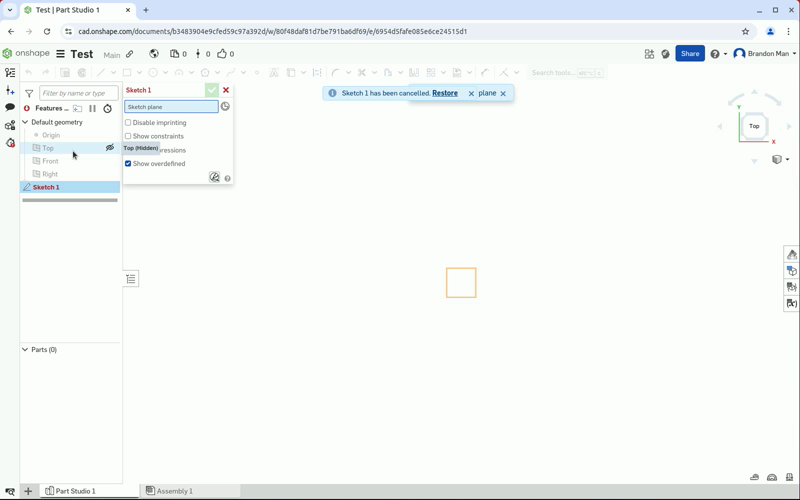
click(73, 150)
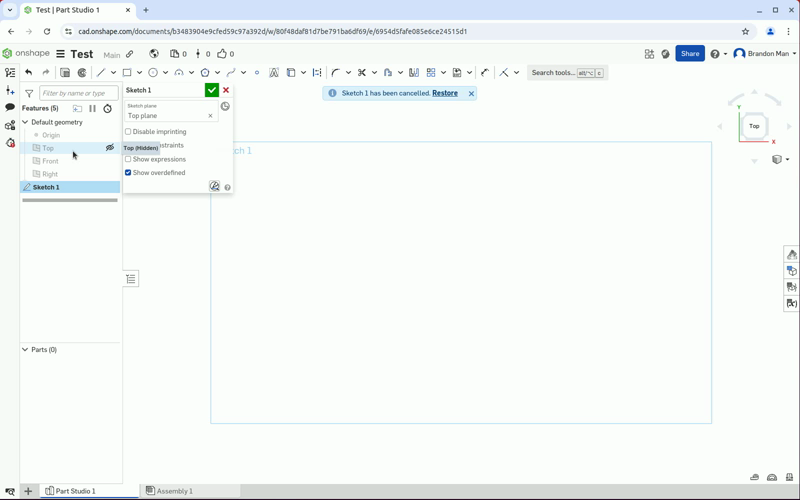
mouse_move(73, 352)
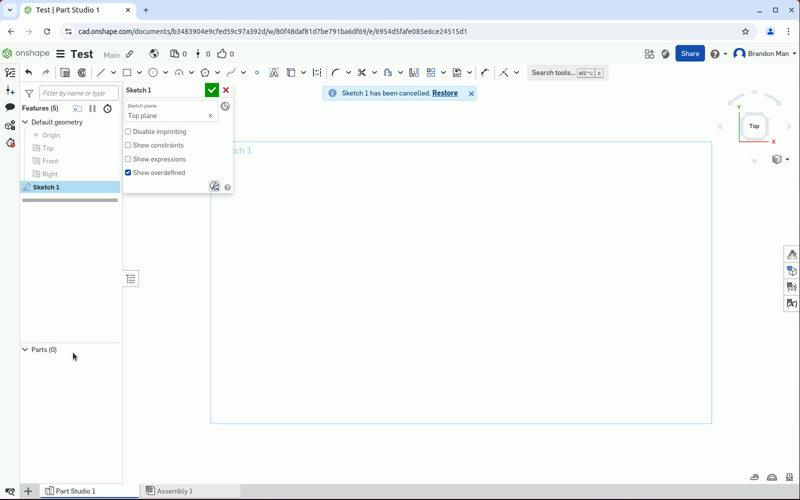
key(y)
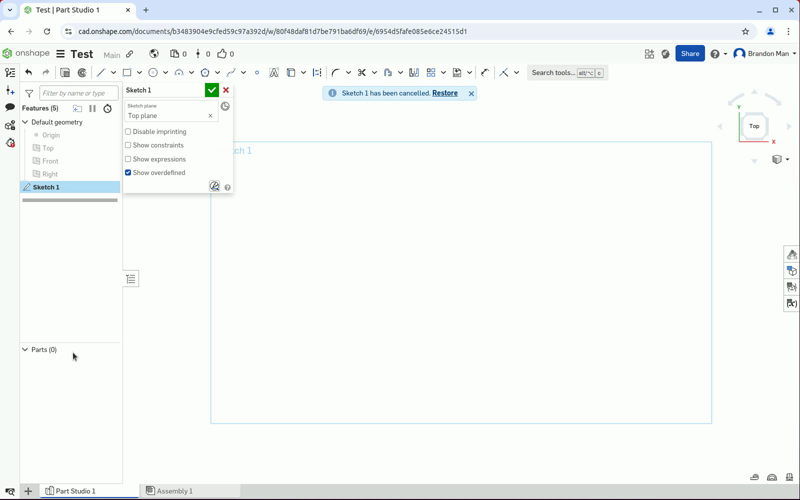
key(l)
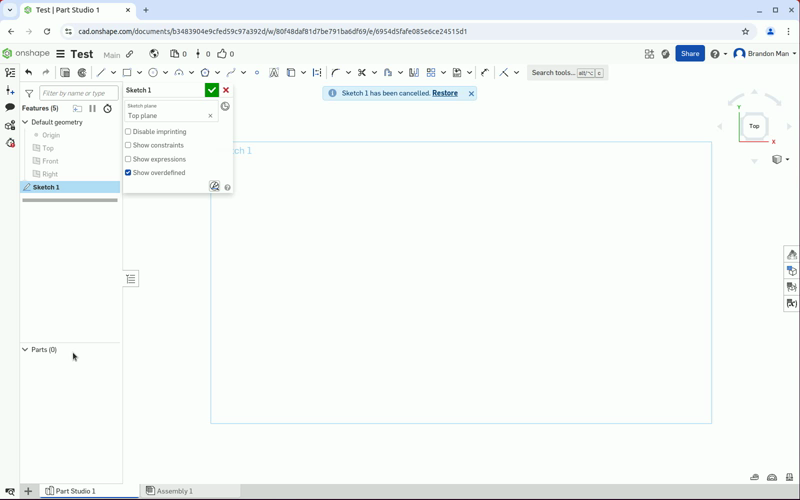
key_down(shift)
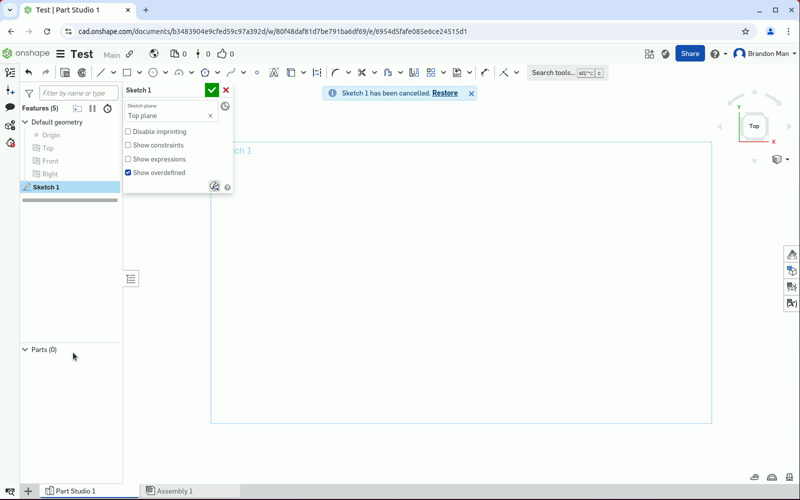
mouse_move(378, 328)
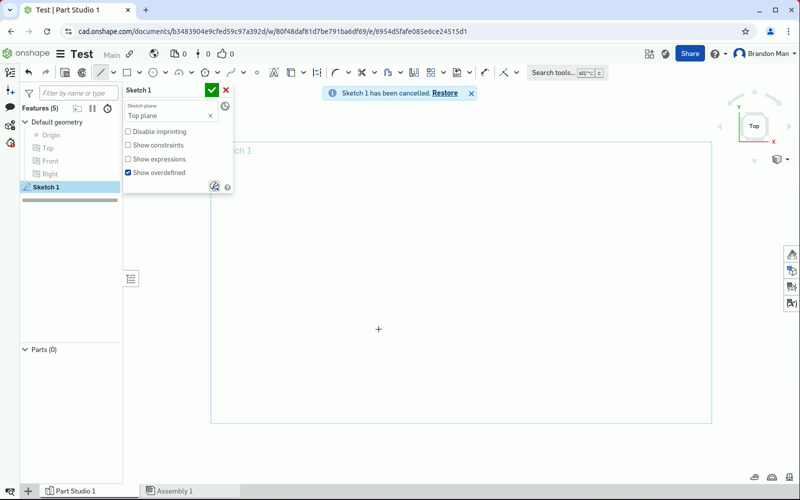
click(378, 328)
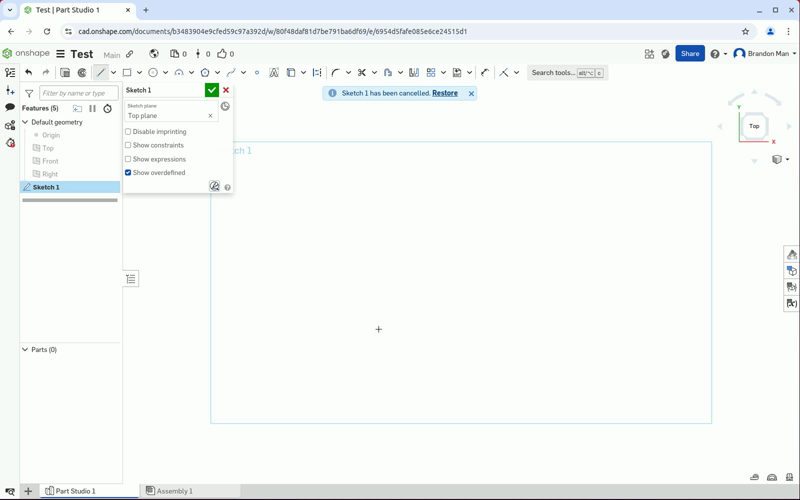
key_up(shift)
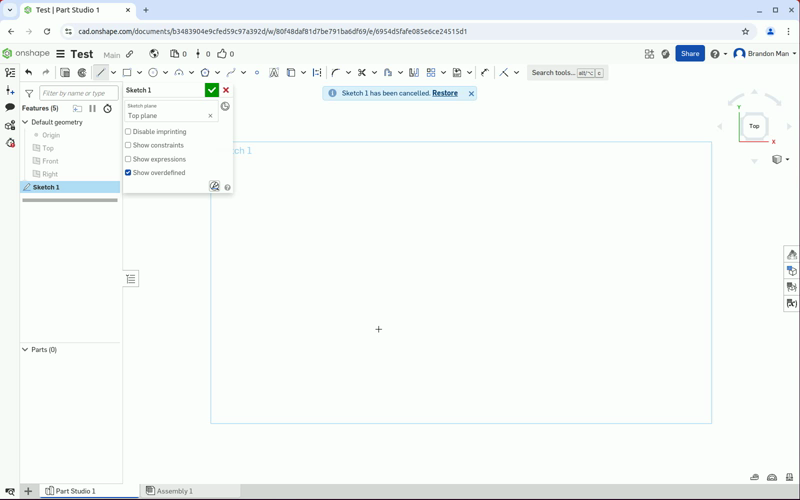
key_down(shift)
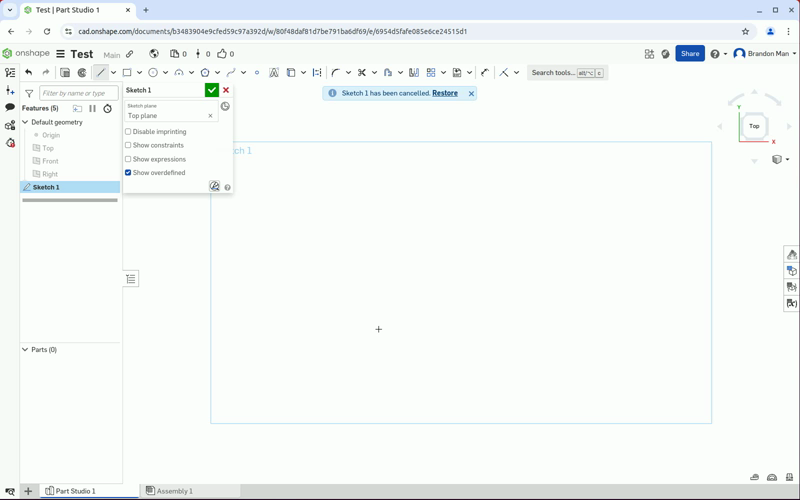
mouse_move(536, 328)
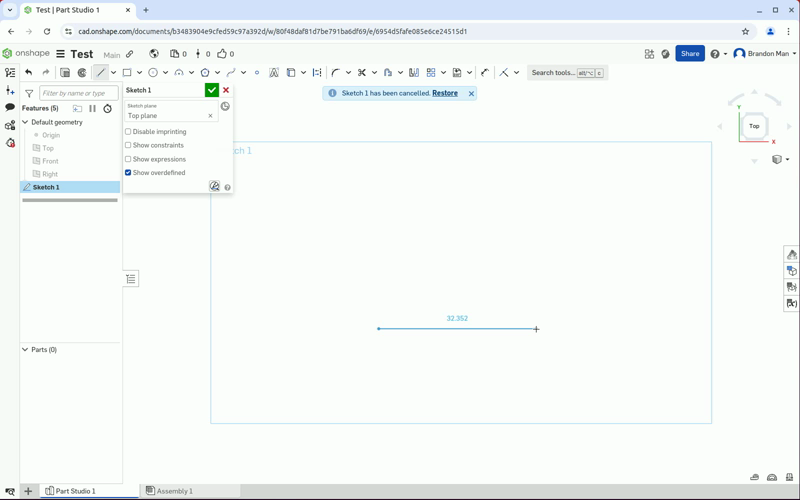
click(536, 328)
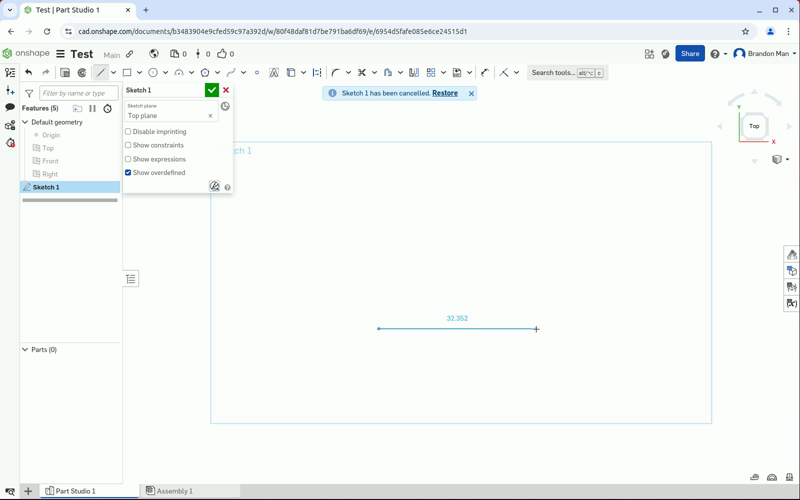
key_up(shift)
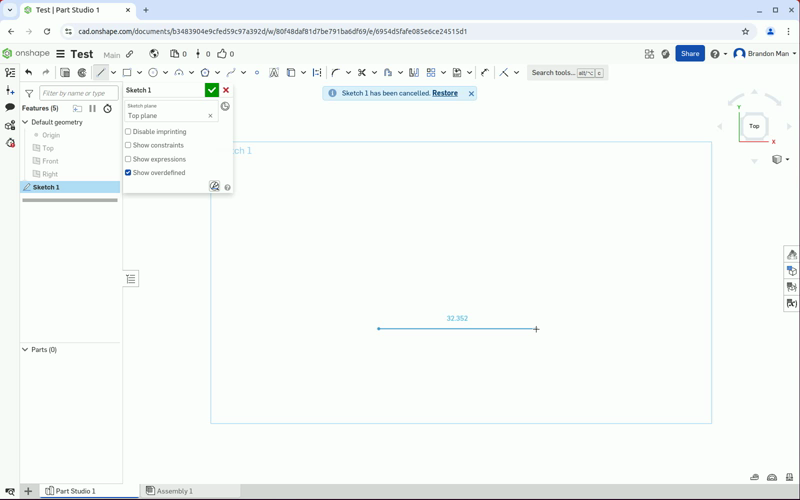
key_down(shift)
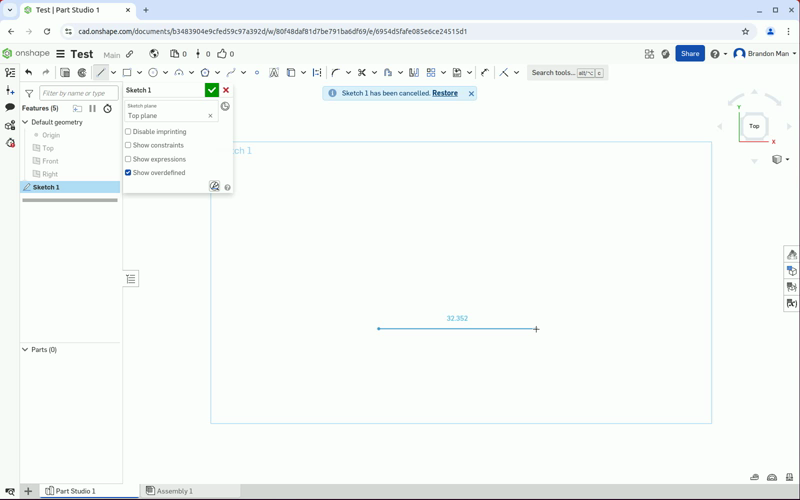
mouse_move(536, 170)
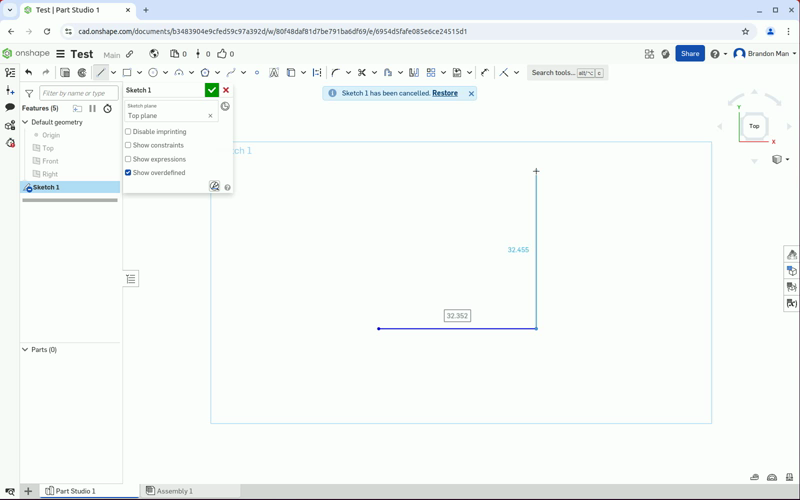
click(536, 170)
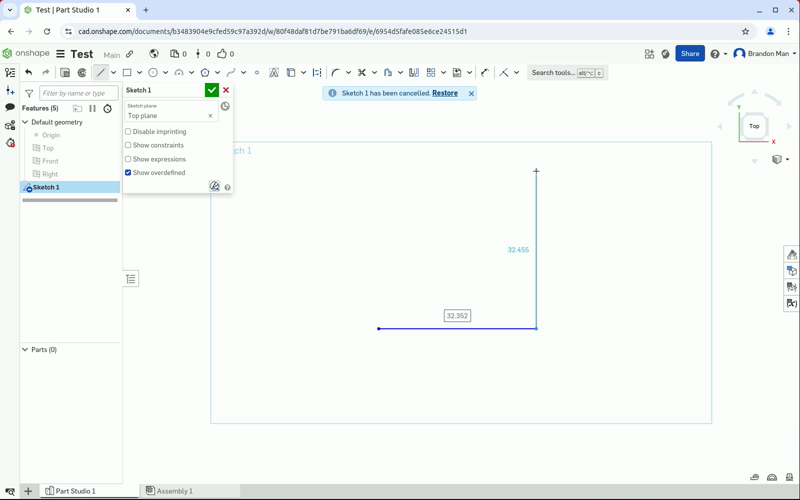
key_up(shift)
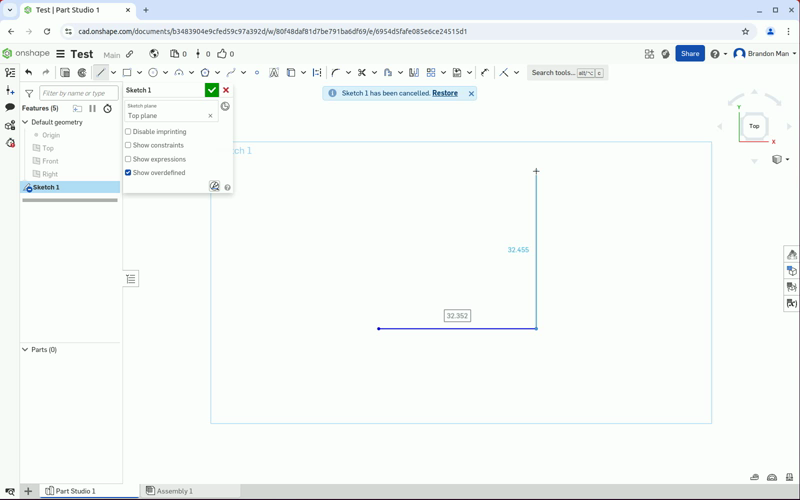
key_down(shift)
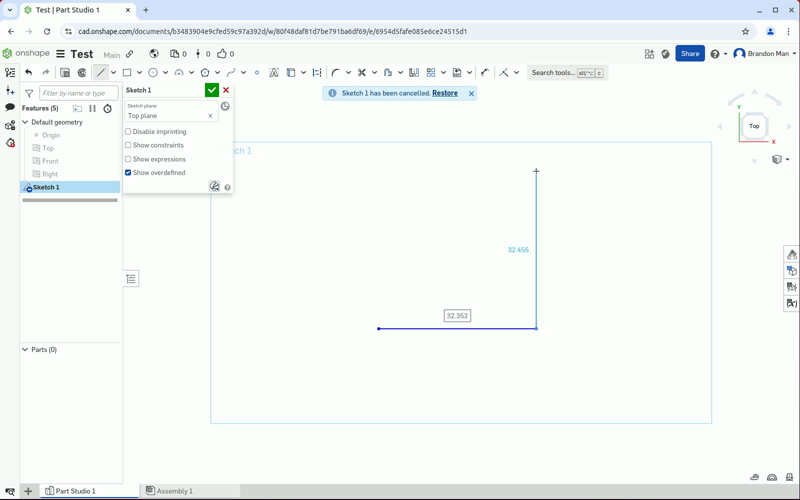
mouse_move(378, 170)
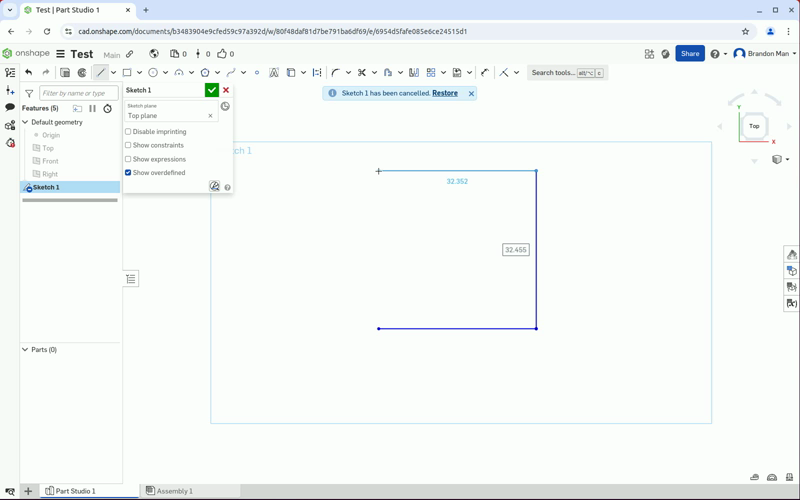
click(378, 170)
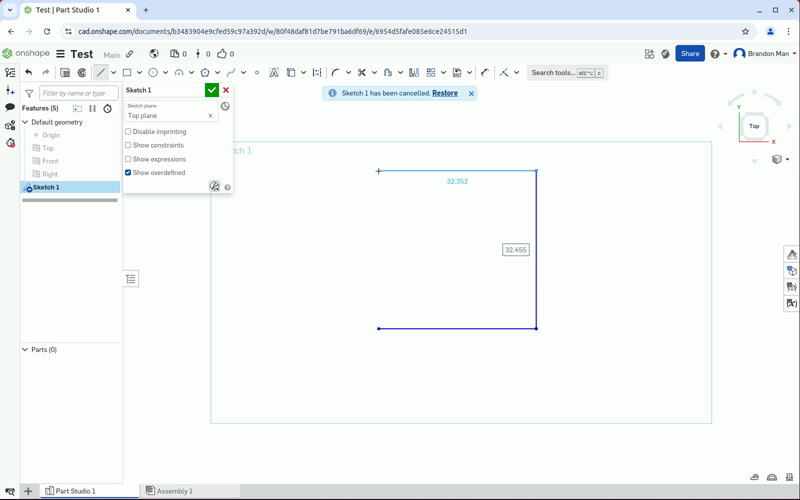
key_up(shift)
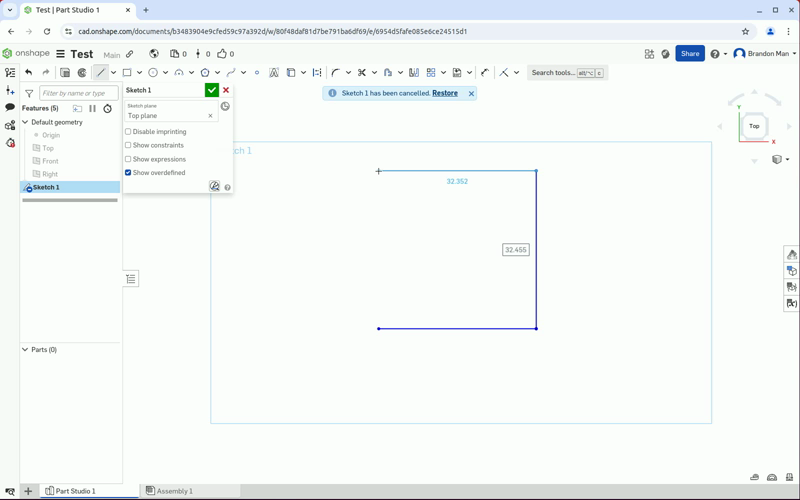
key_down(shift)
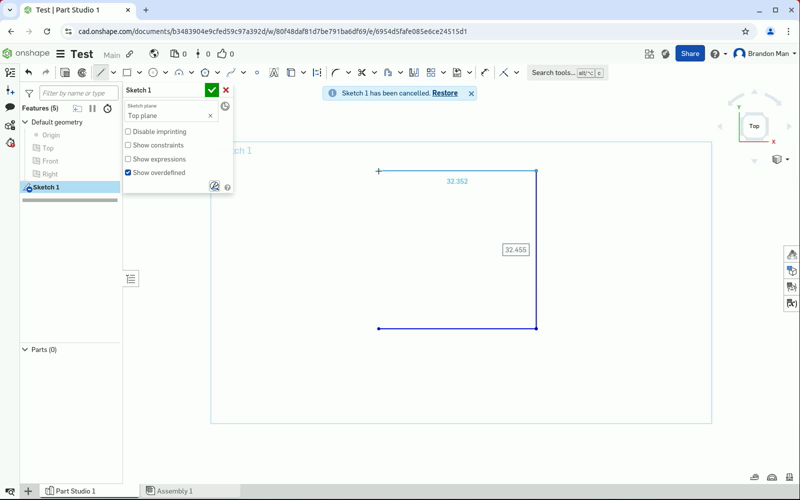
mouse_move(378, 328)
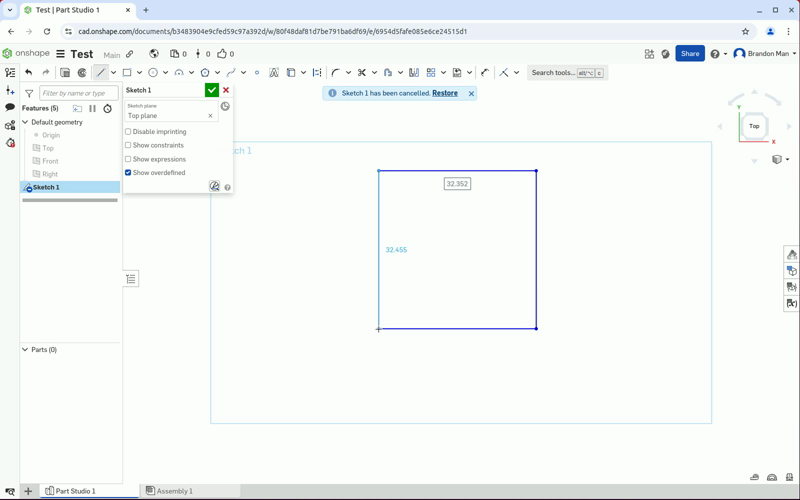
key_up(shift)
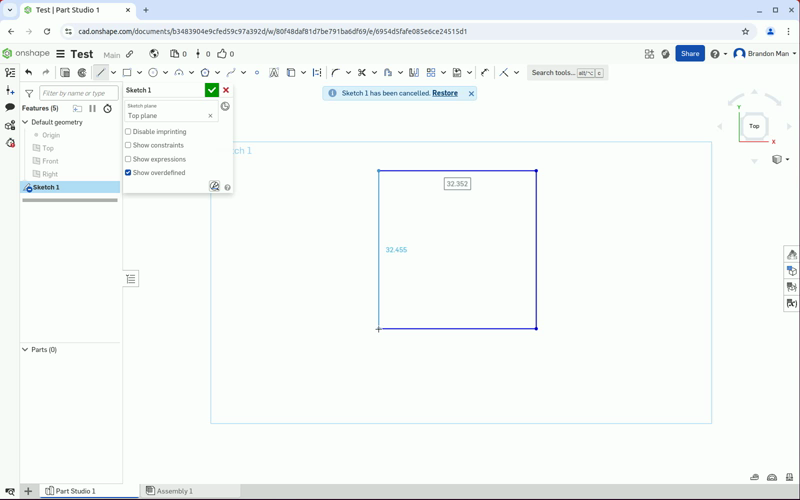
click(378, 328)
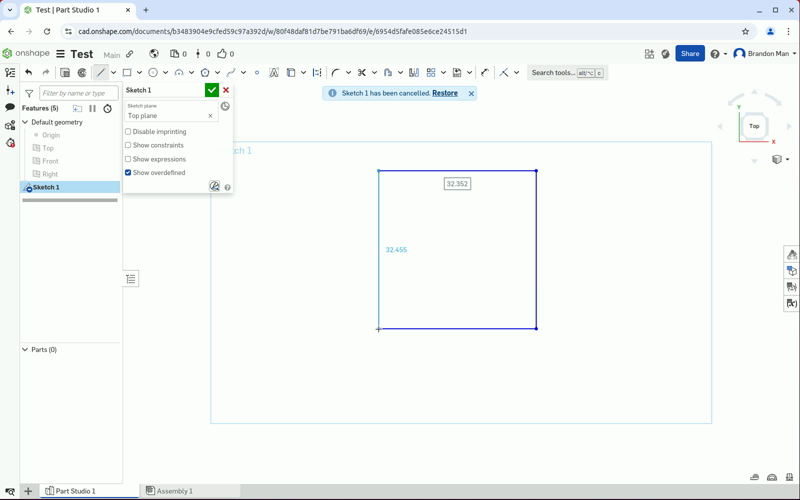
key(esc)
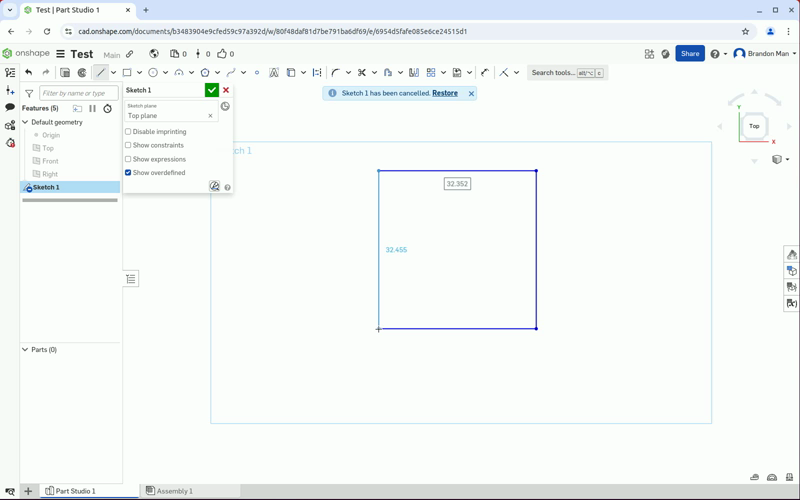
mouse_move(402, 188)
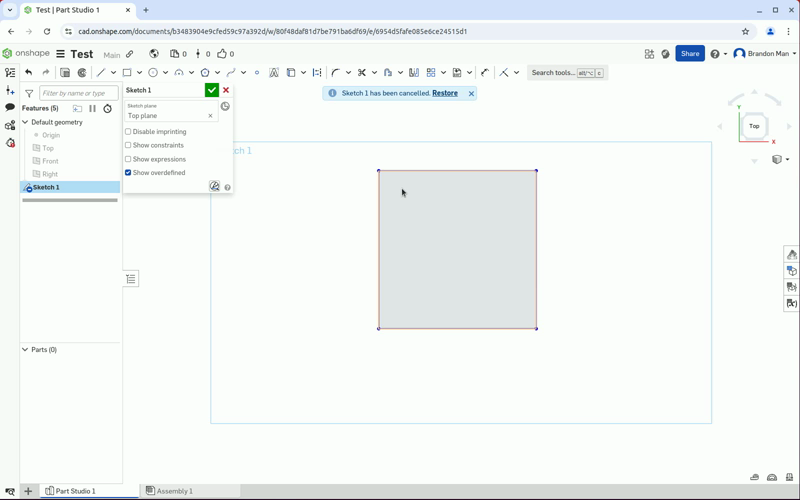
click(402, 188)
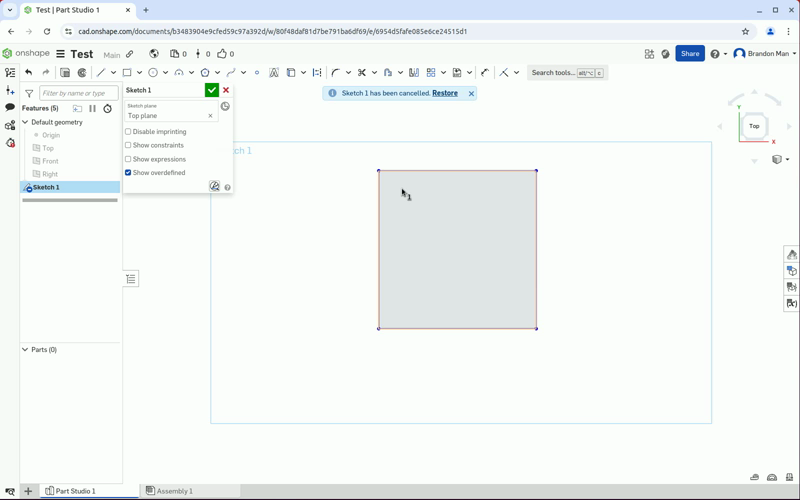
mouse_move(73, 352)
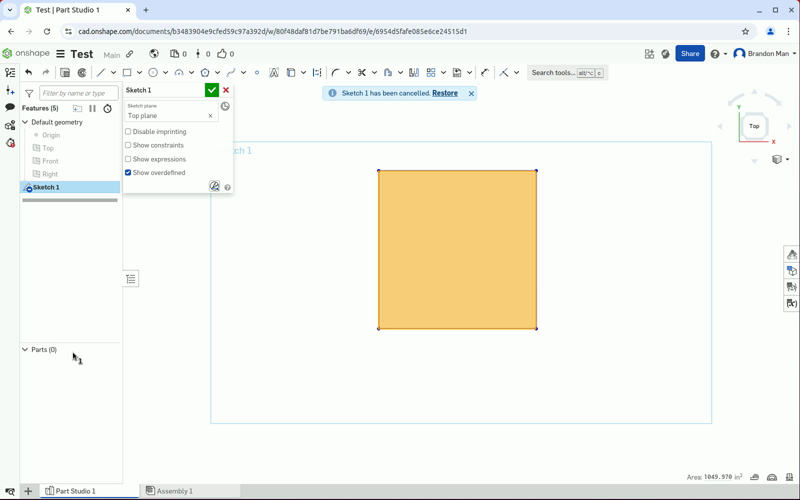
key(shift+y)
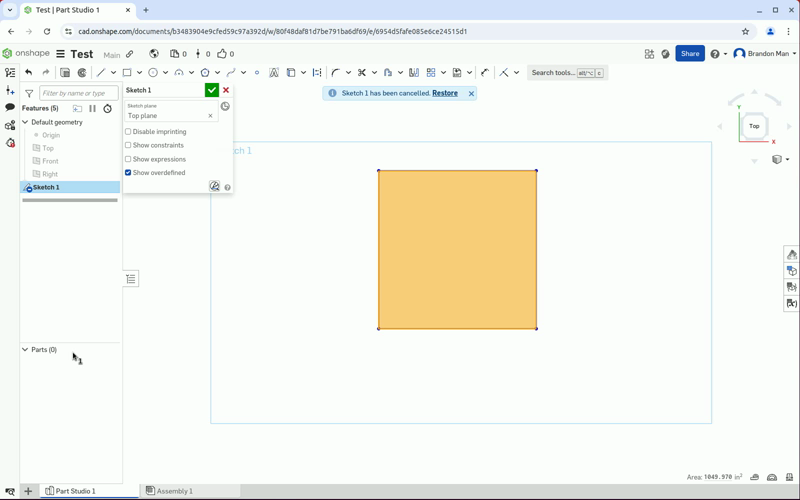
key(shift+e)
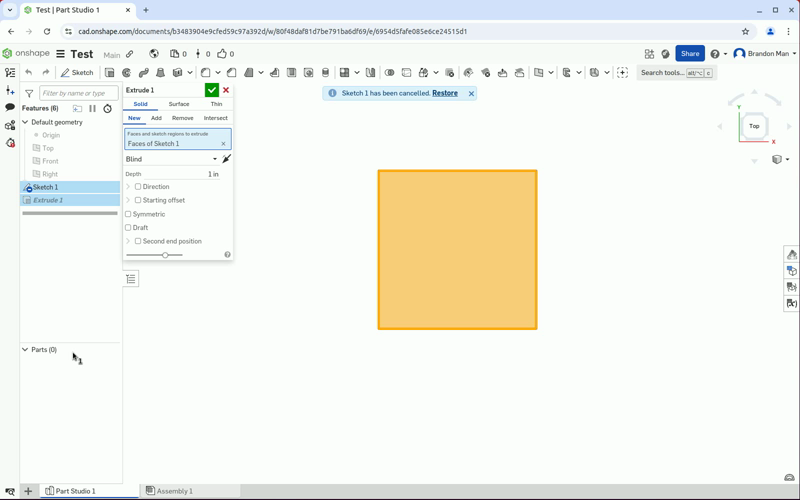
mouse_move(143, 106)
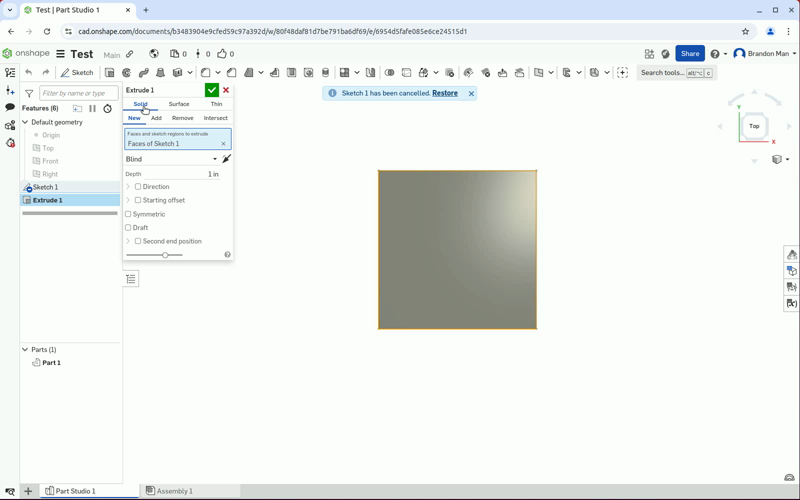
click(143, 106)
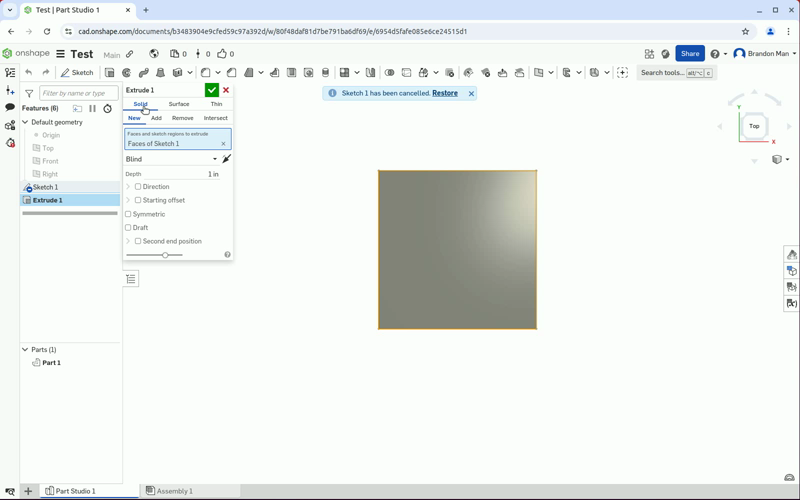
mouse_move(137, 120)
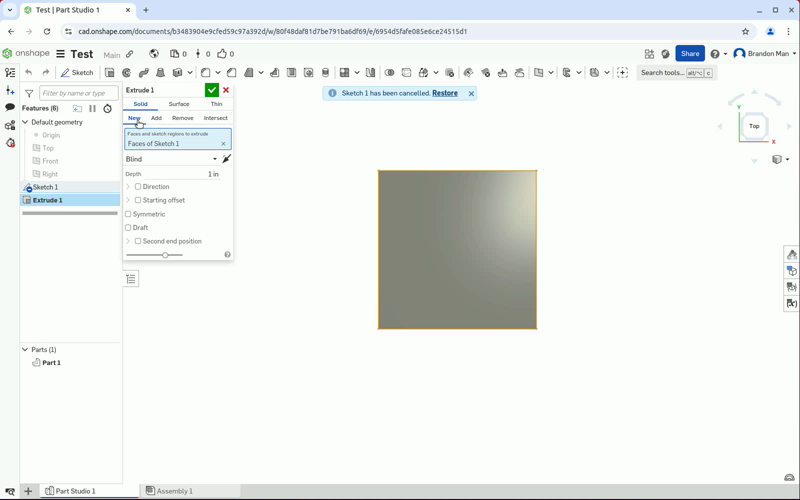
click(137, 120)
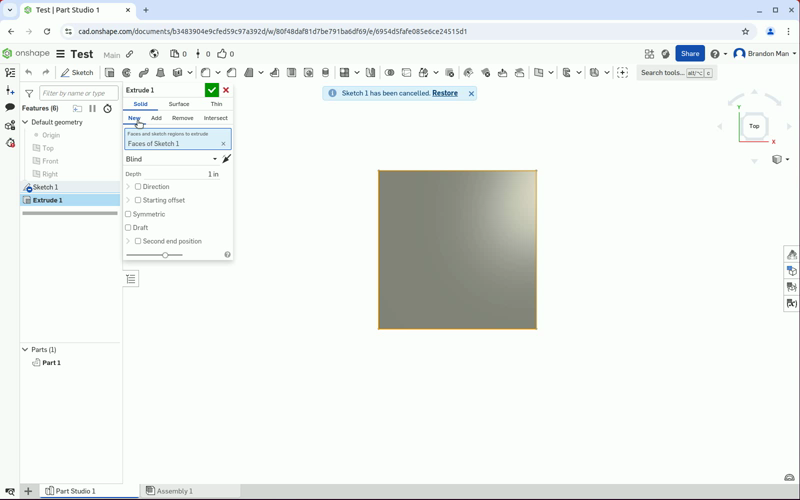
key(tab, 4)
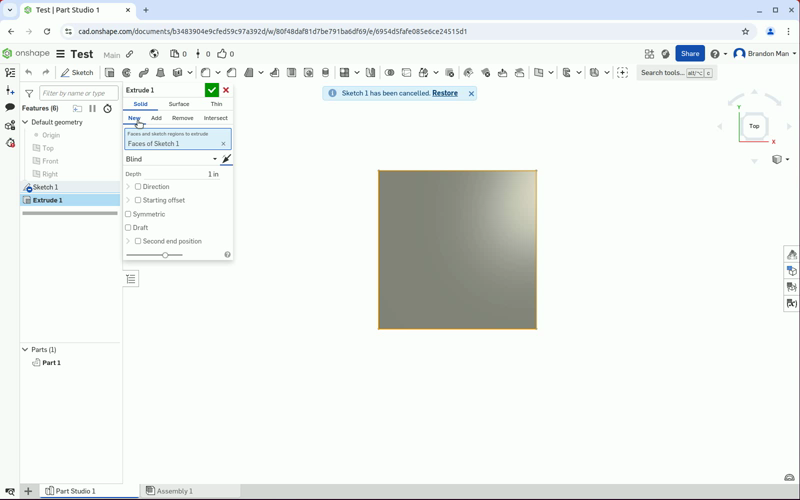
text(1.444)
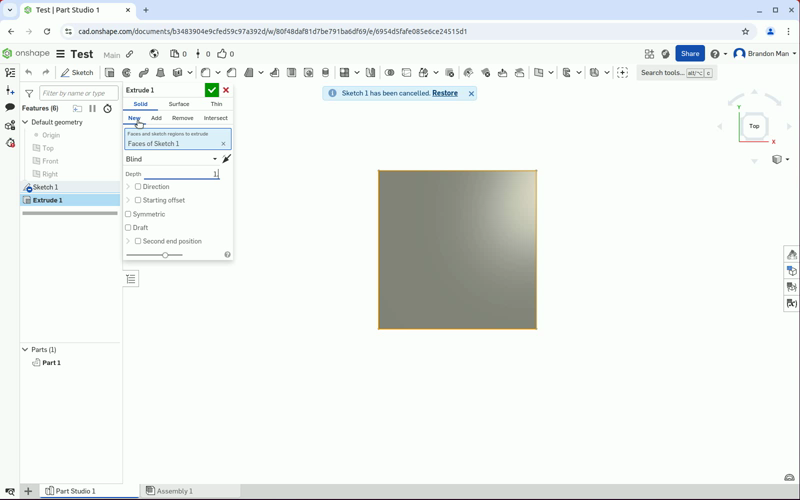
key(enter)
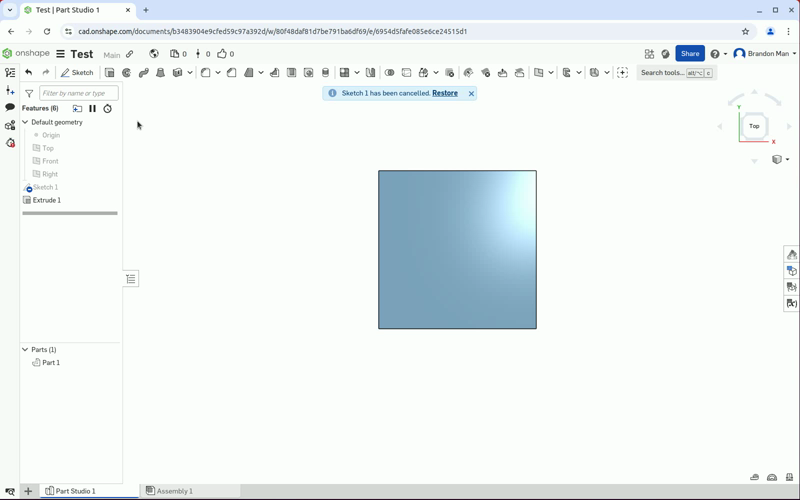
key(shift+h)
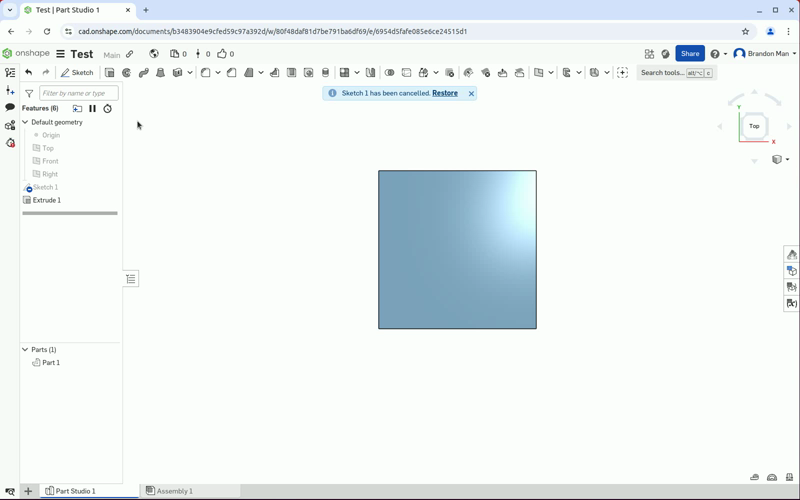
key(shift+h)
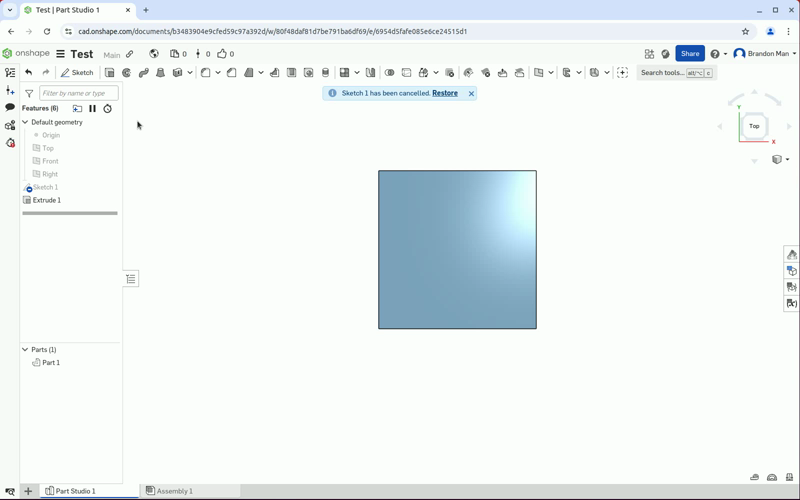
mouse_move(73, 189)
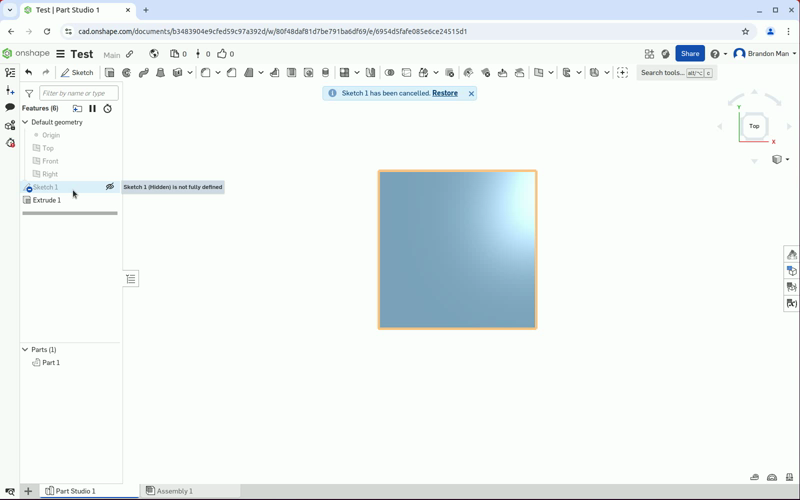
click(73, 189)
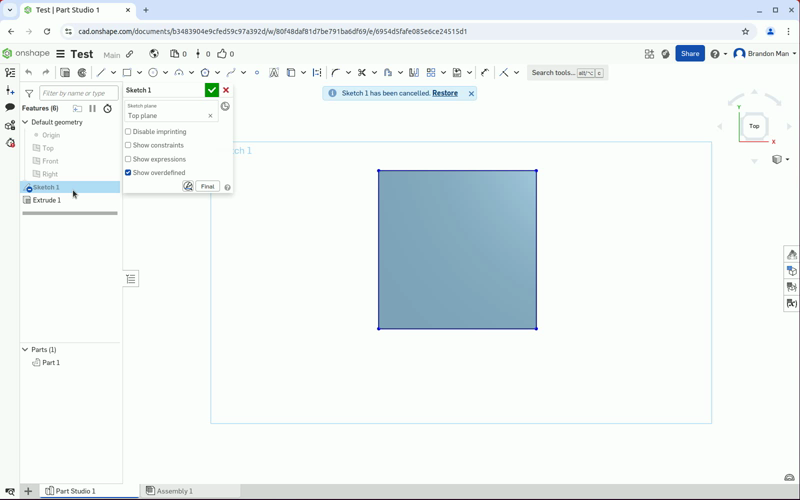
mouse_move(229, 92)
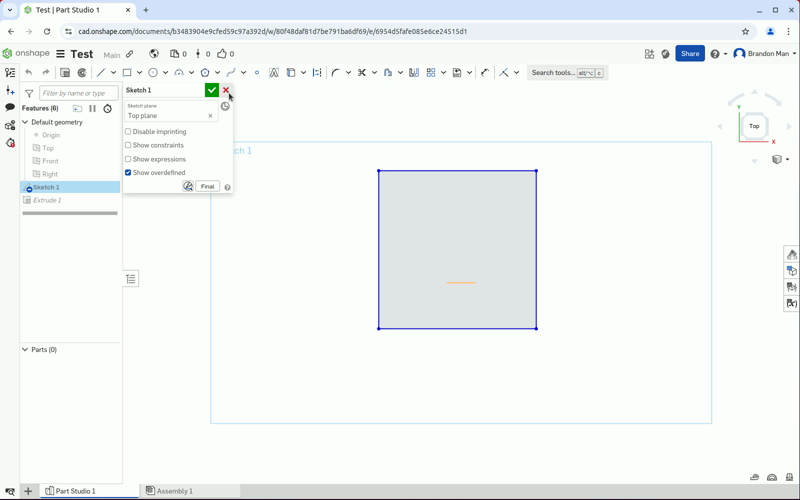
click(229, 92)
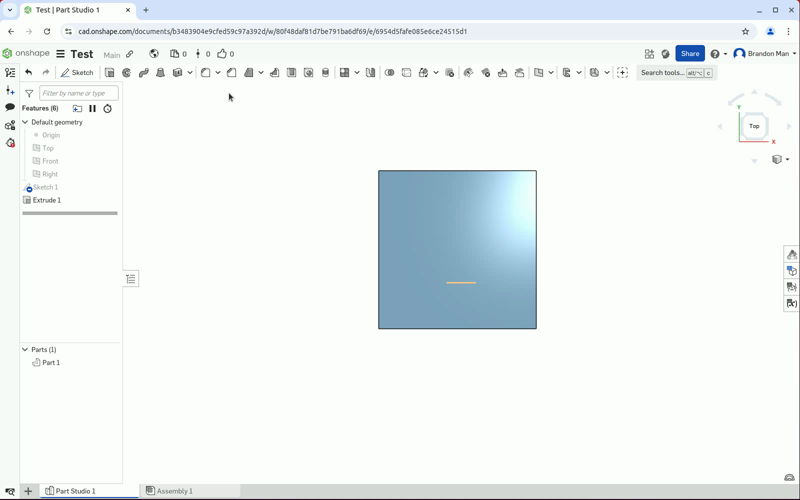
mouse_move(541, 75)
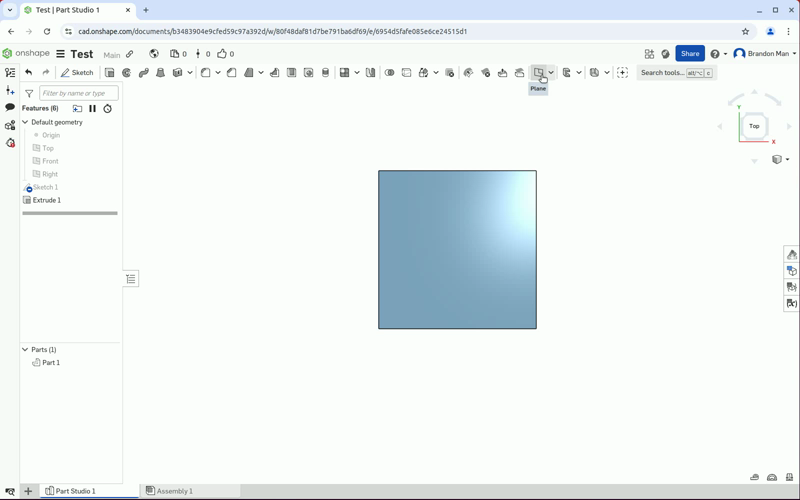
click(541, 75)
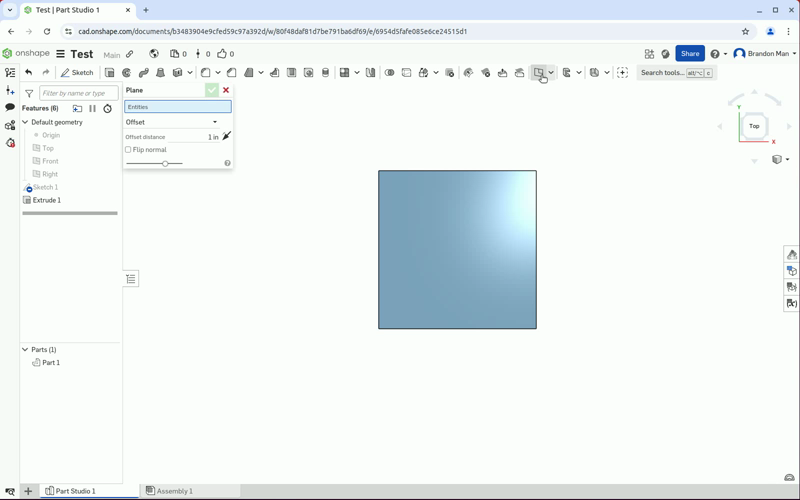
mouse_move(73, 150)
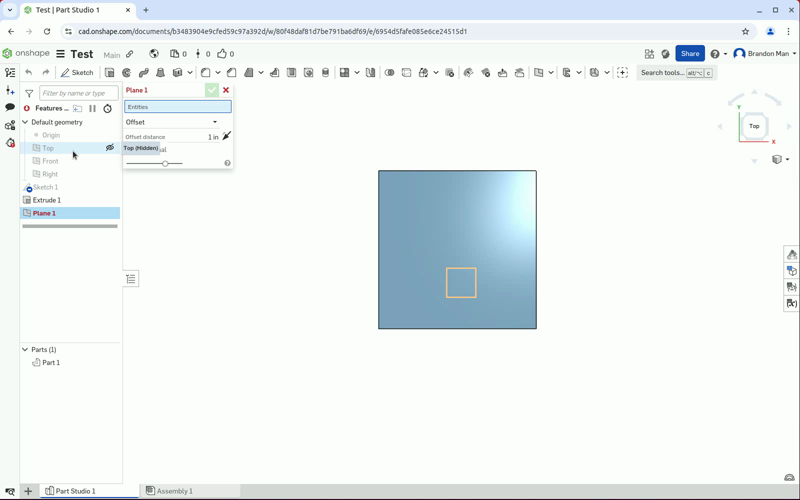
click(73, 150)
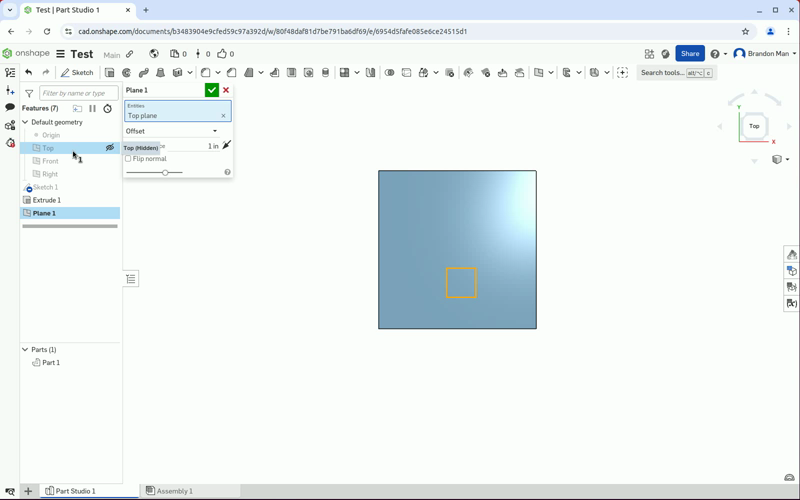
key(tab, 2)
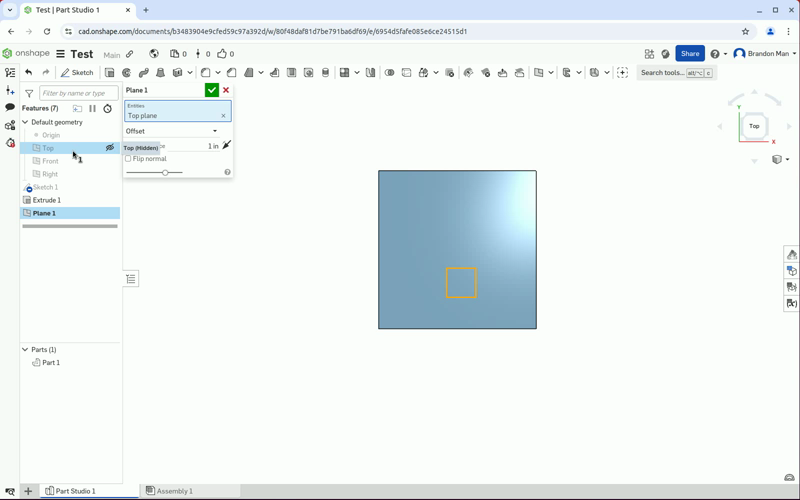
text(1.448)
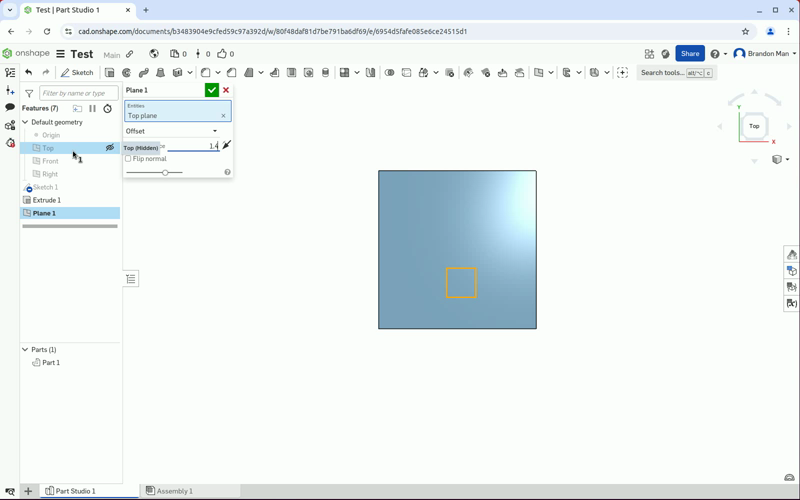
key(enter, 2)
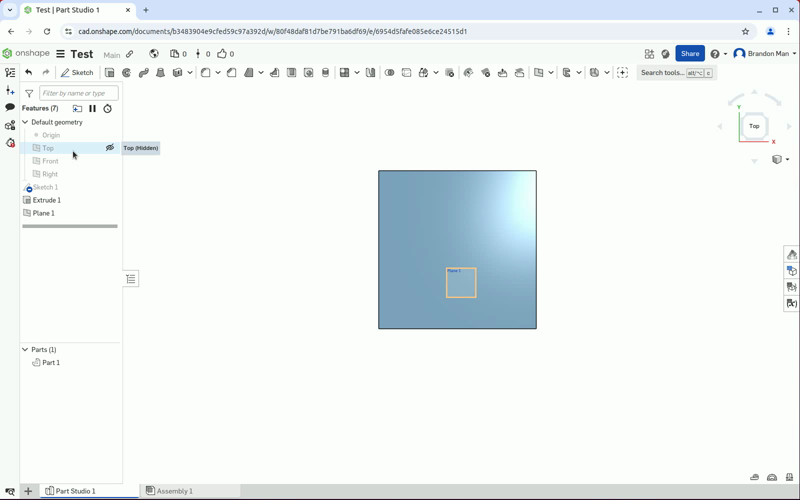
key(shift+s)
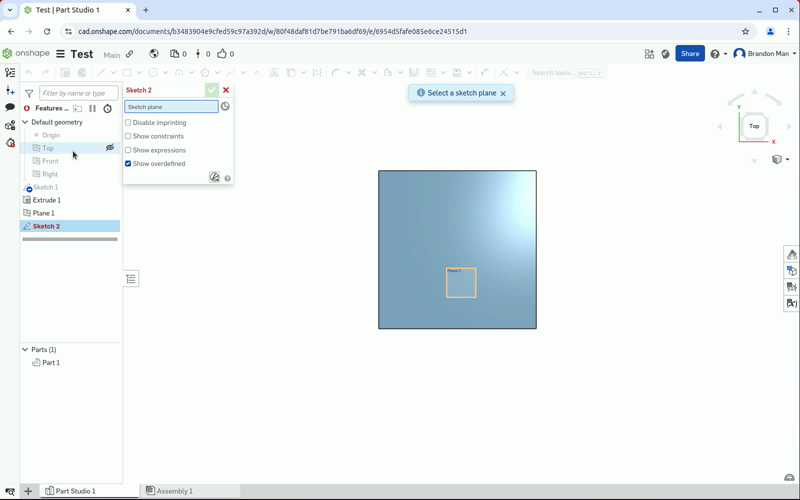
mouse_move(73, 215)
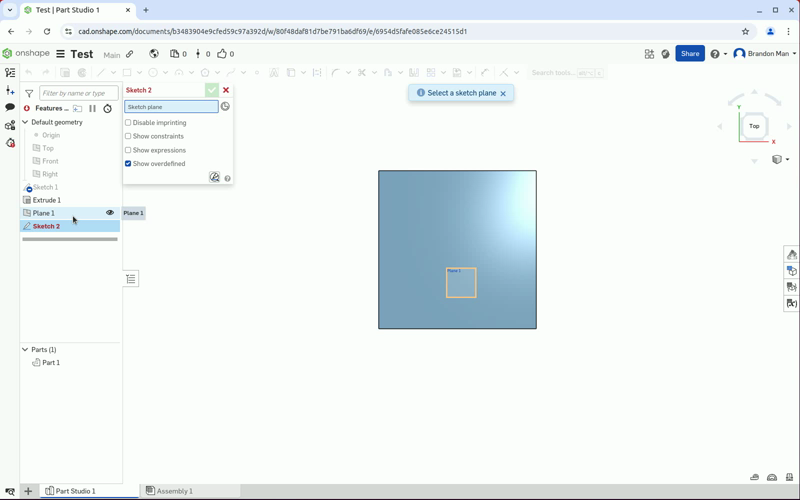
click(73, 215)
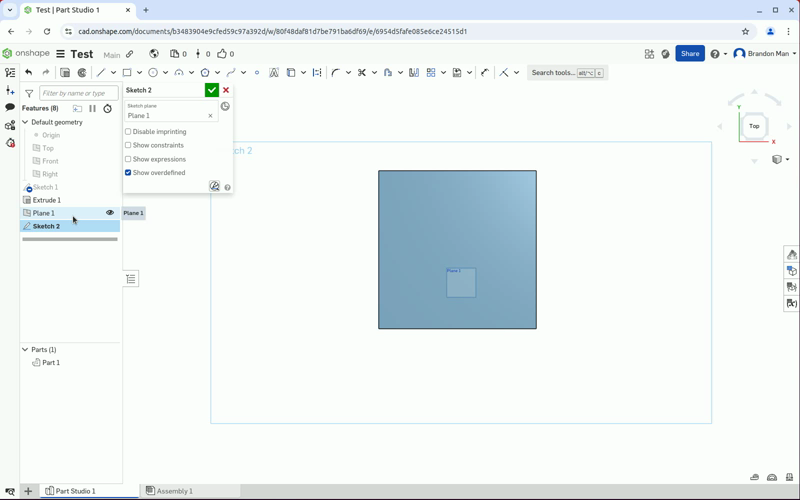
mouse_move(73, 352)
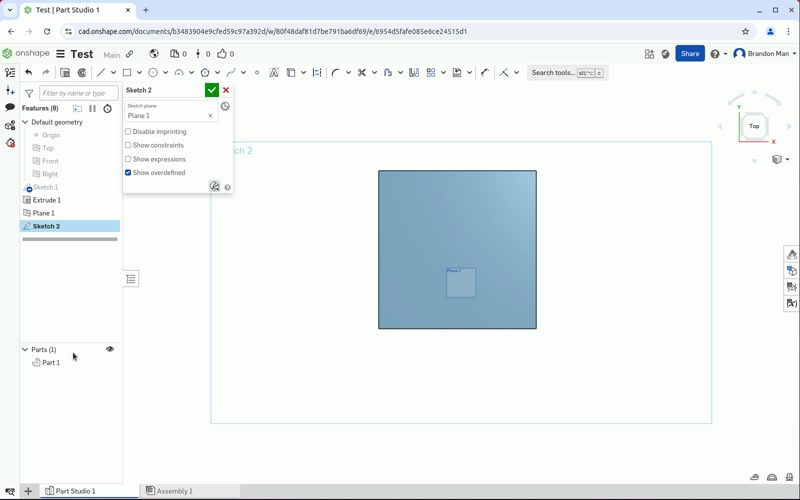
key(y)
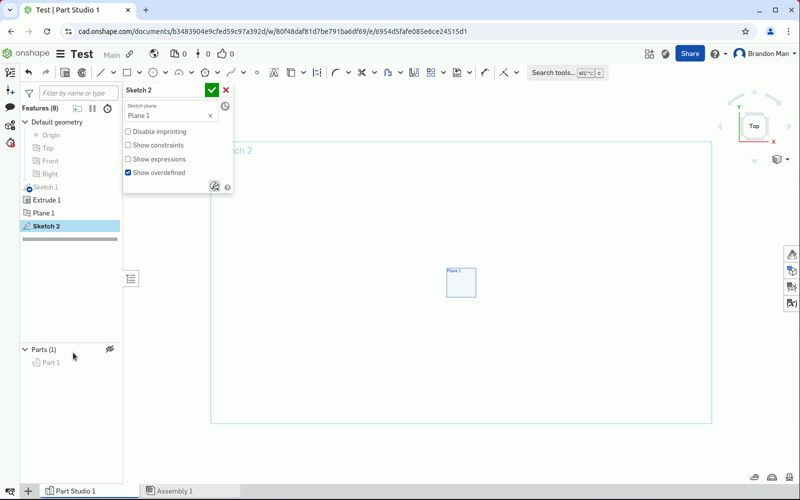
key(l)
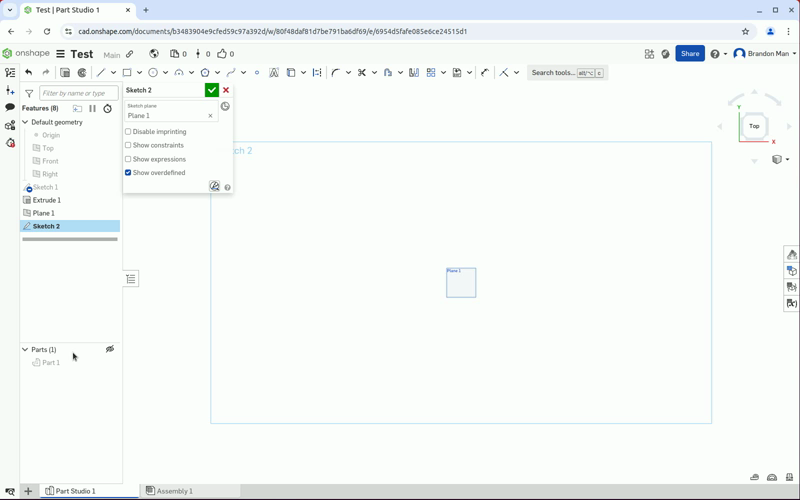
key_down(shift)
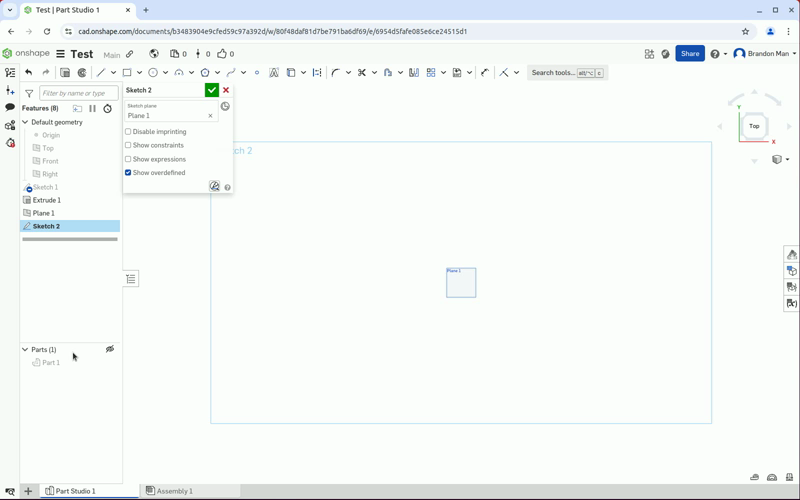
mouse_move(378, 236)
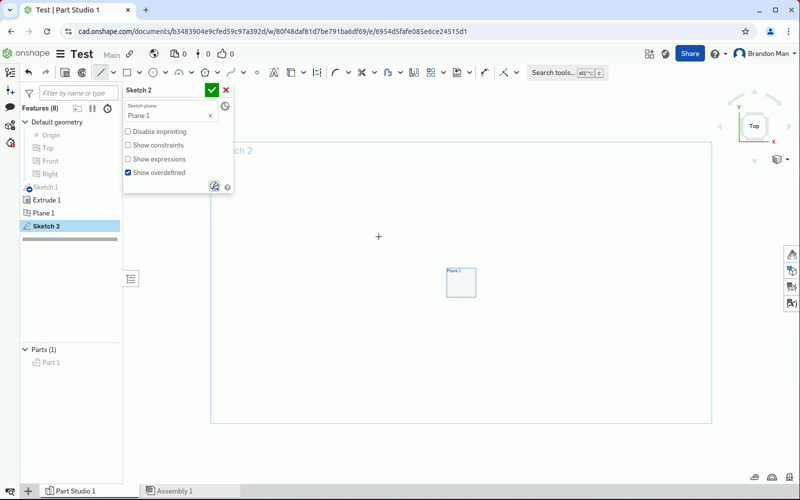
click(378, 236)
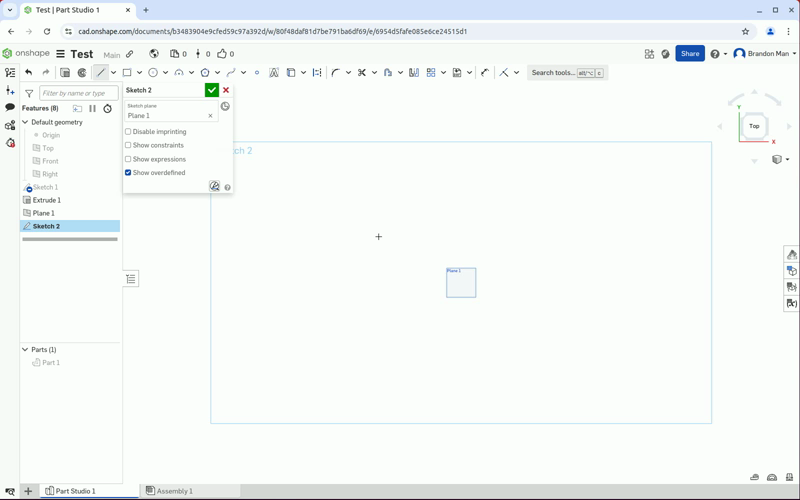
key_up(shift)
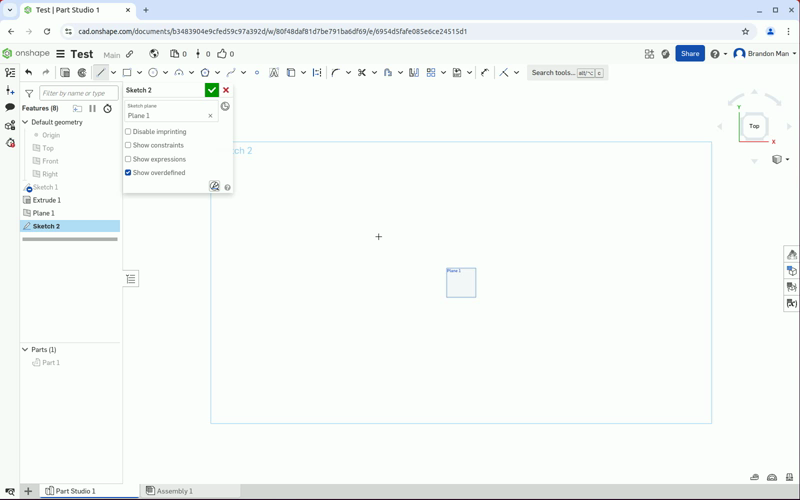
key_down(shift)
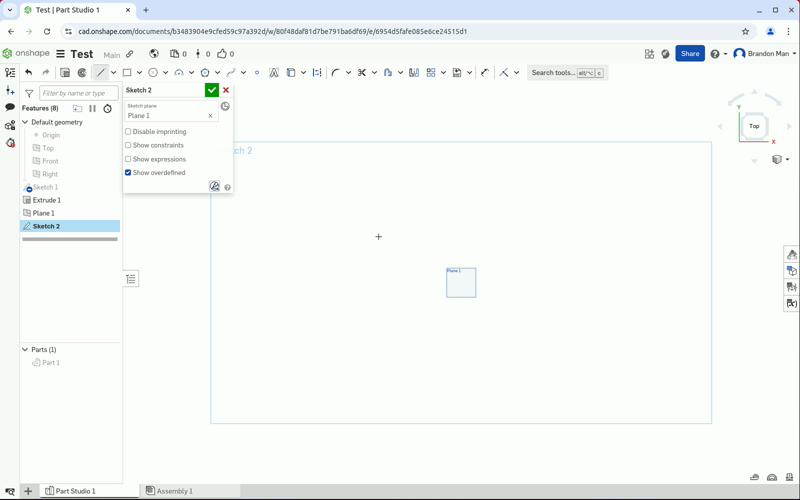
mouse_move(408, 236)
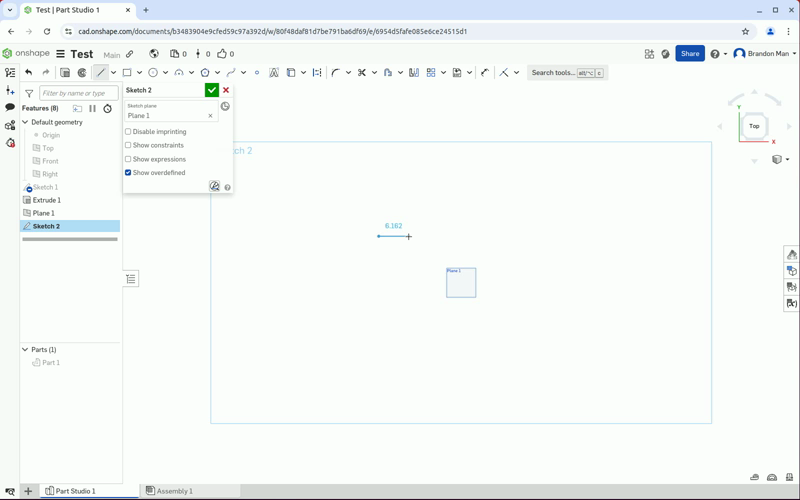
mouse_move(389, 236)
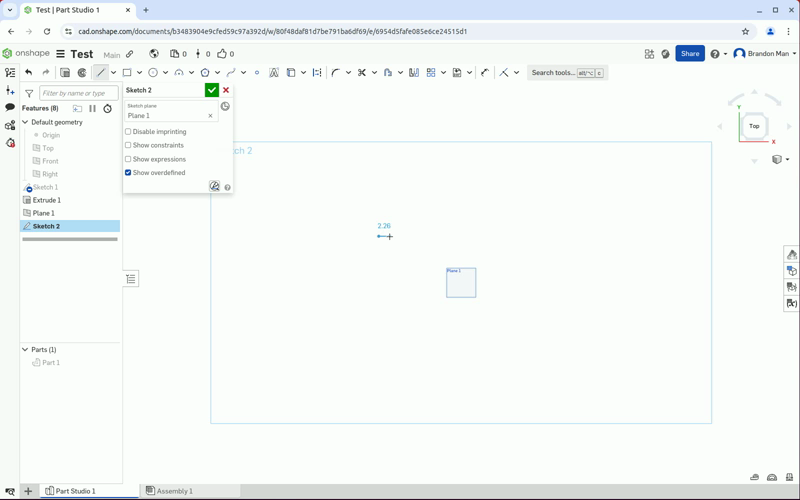
click(389, 236)
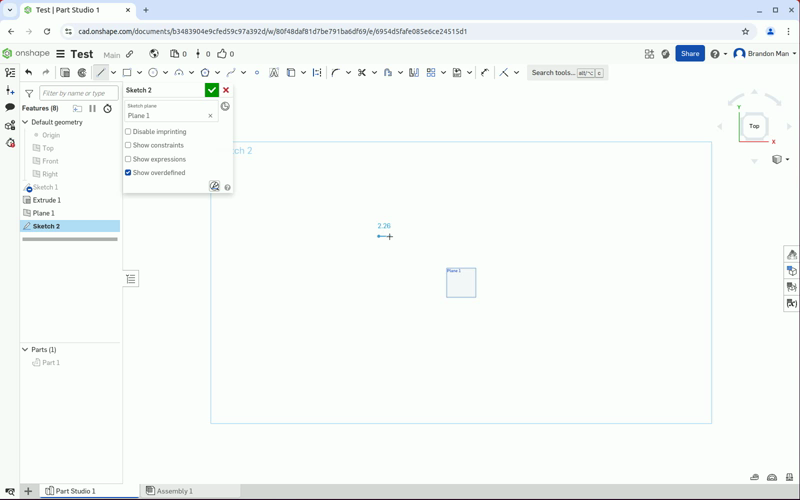
key_up(shift)
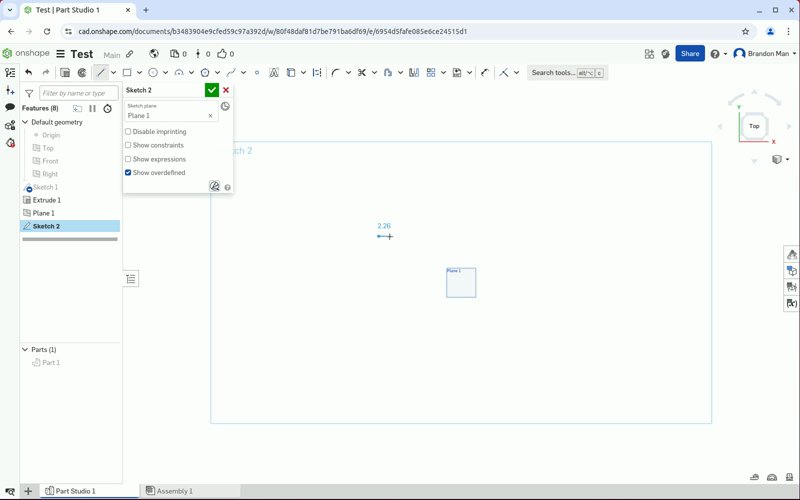
key_down(shift)
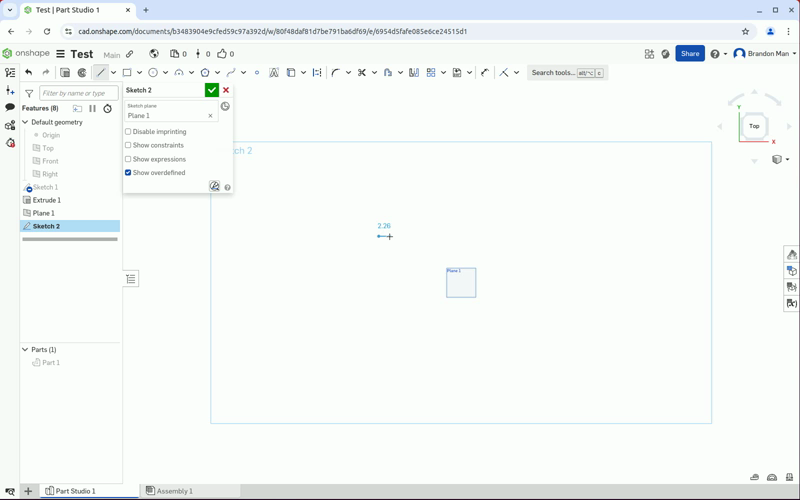
mouse_move(420, 236)
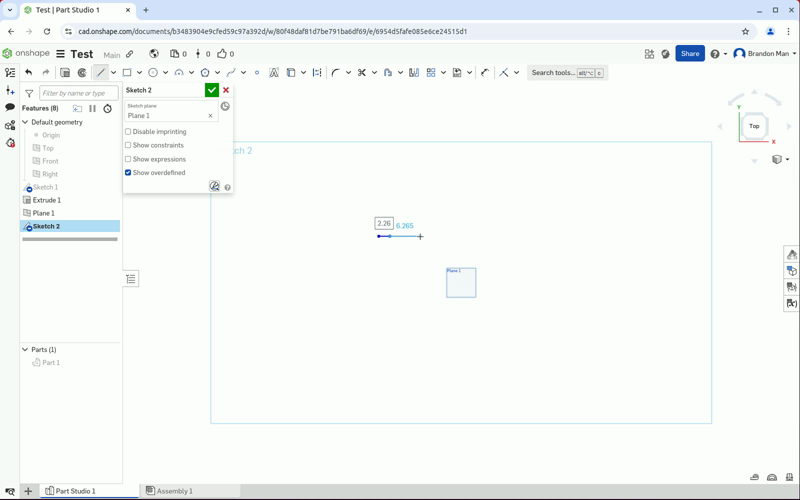
mouse_move(392, 236)
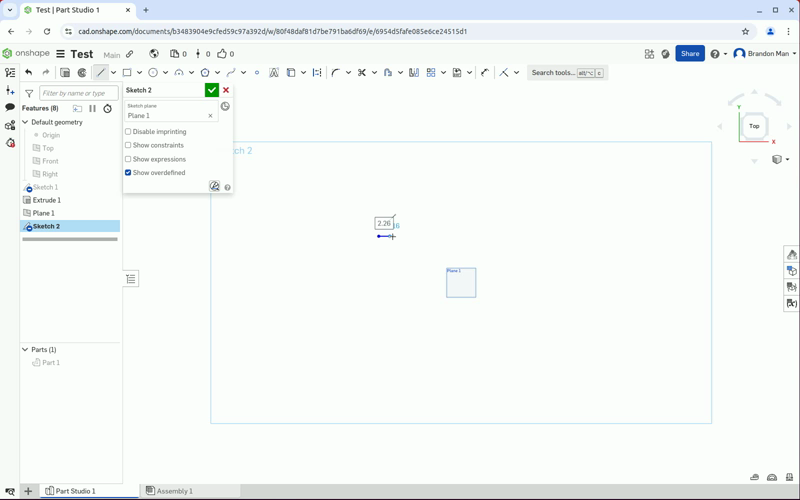
scroll(6)
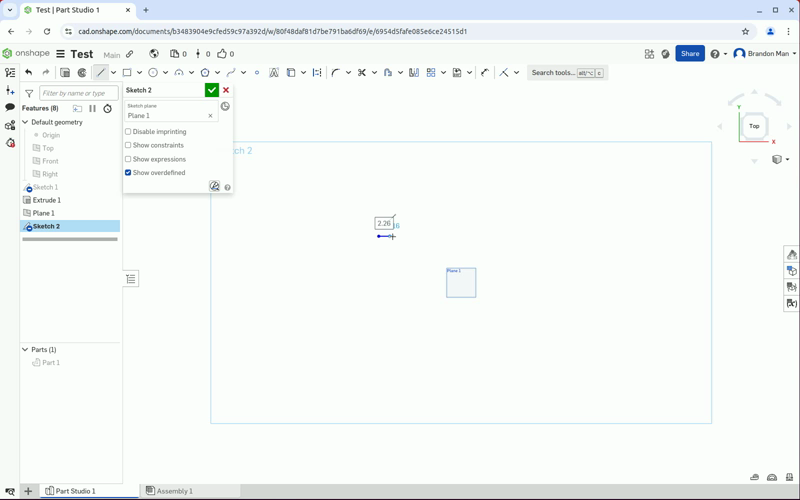
scroll(6)
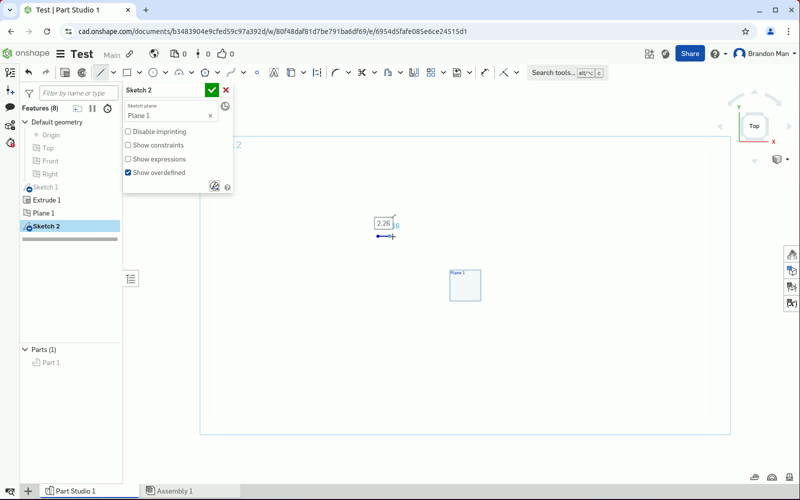
scroll(6)
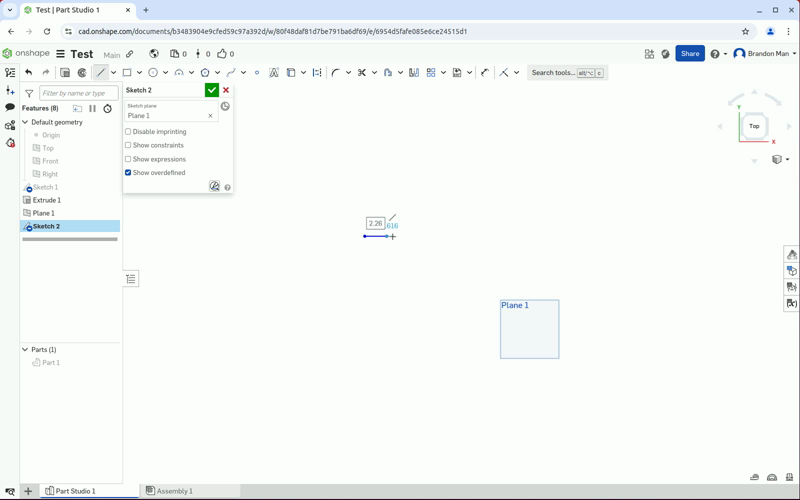
scroll(6)
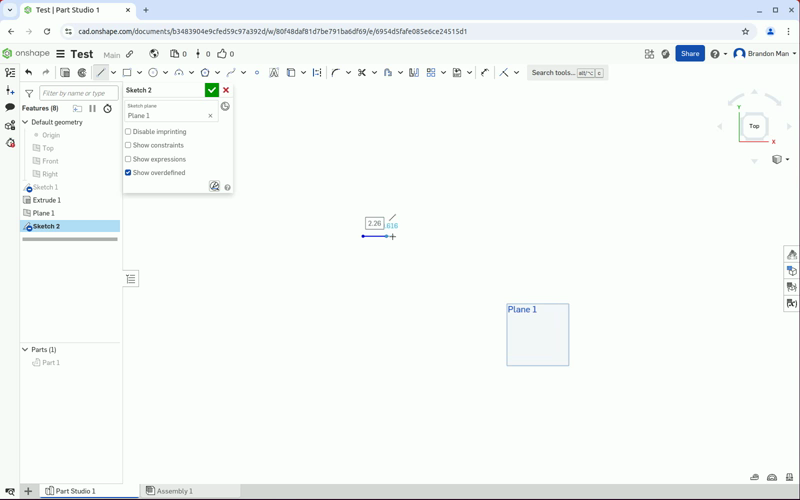
scroll(6)
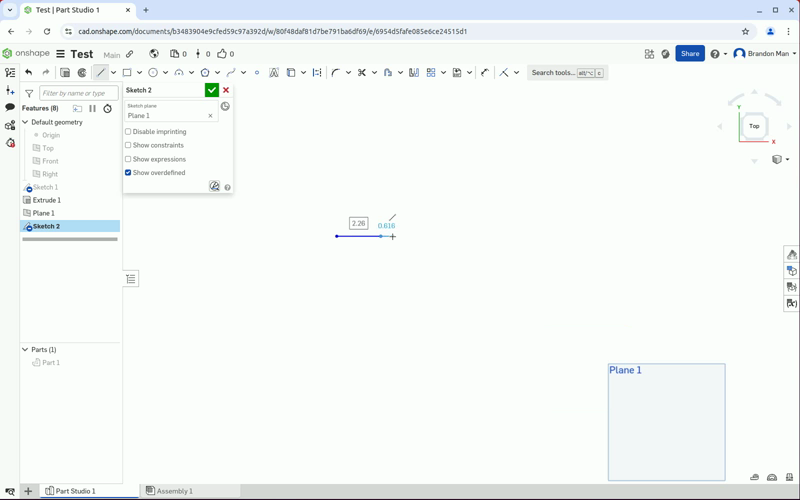
scroll(6)
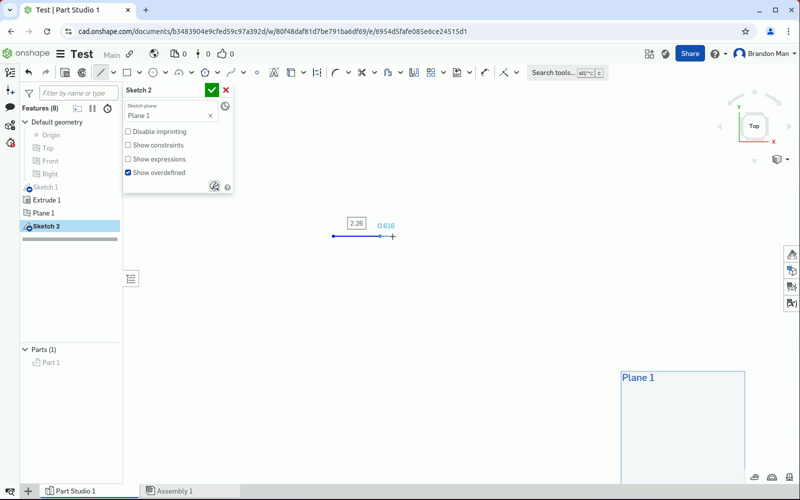
scroll(6)
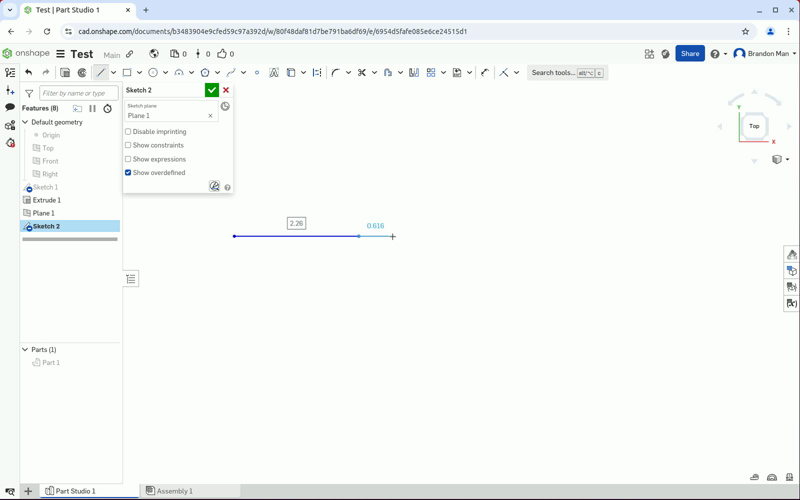
click(392, 236)
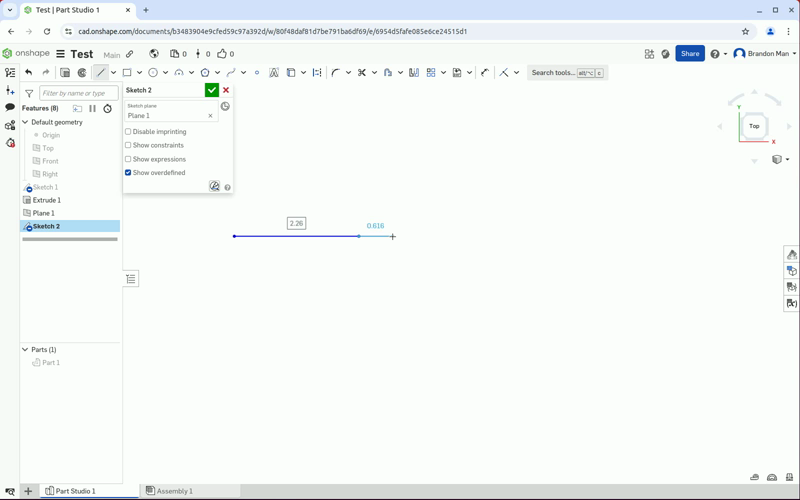
scroll(-6)
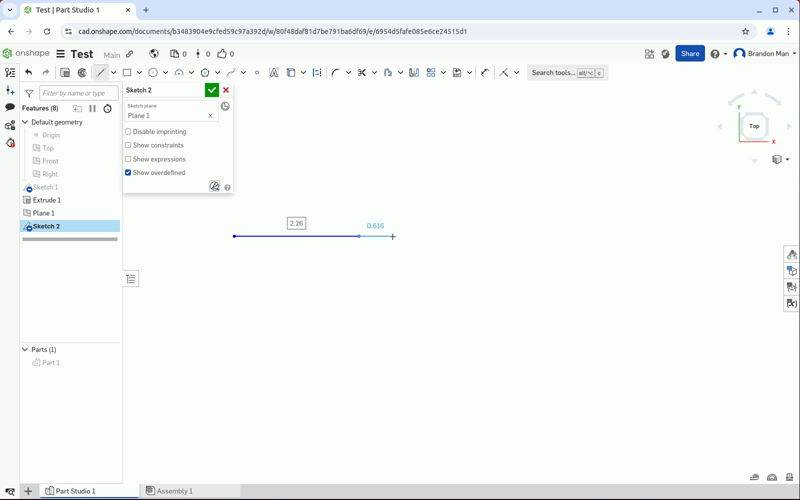
scroll(-6)
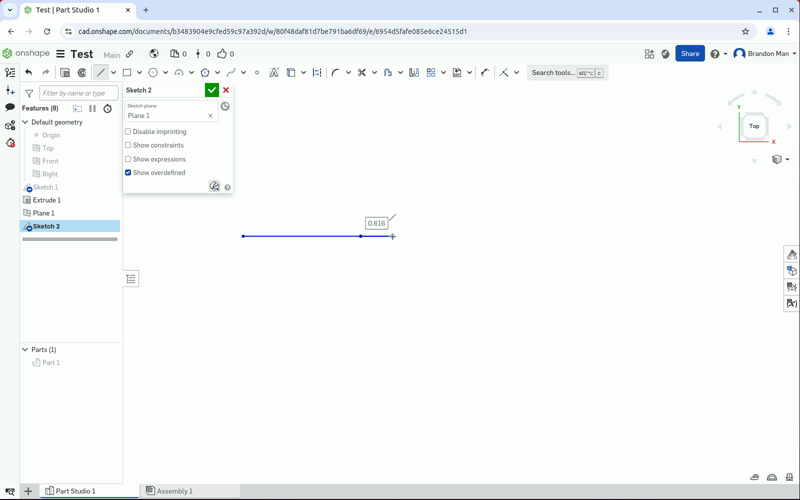
scroll(-6)
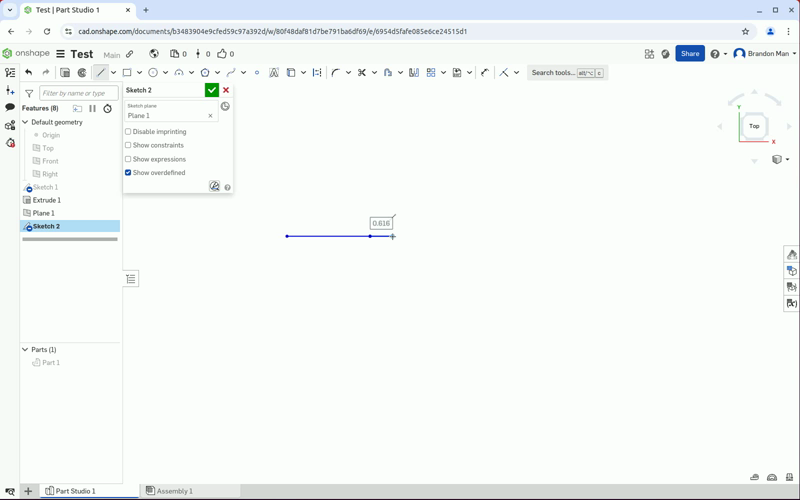
scroll(-6)
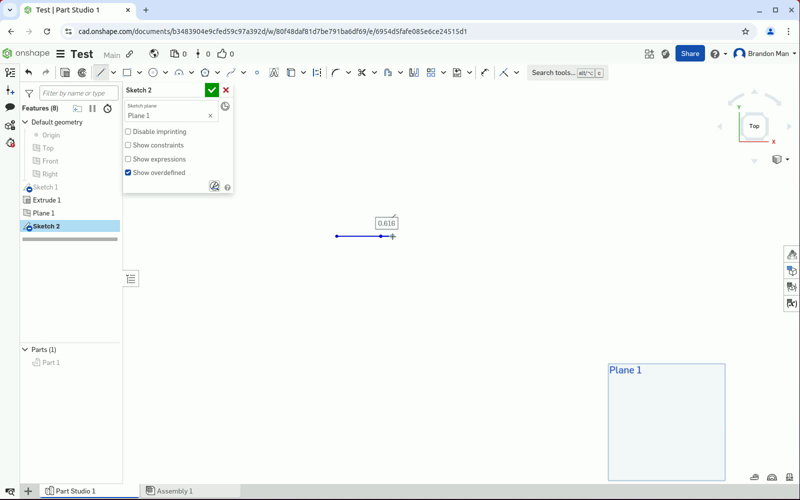
scroll(-6)
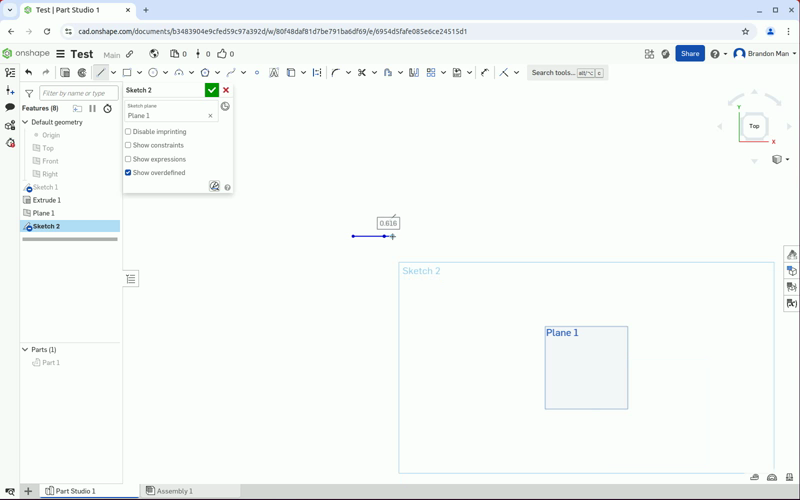
scroll(-6)
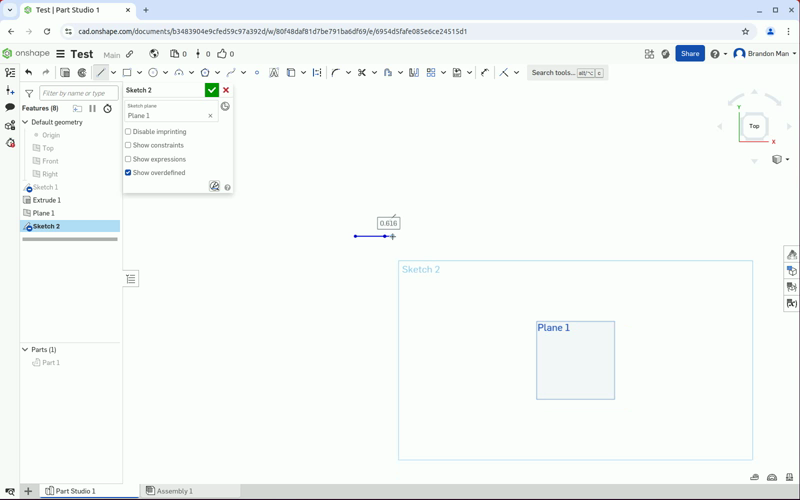
scroll(-6)
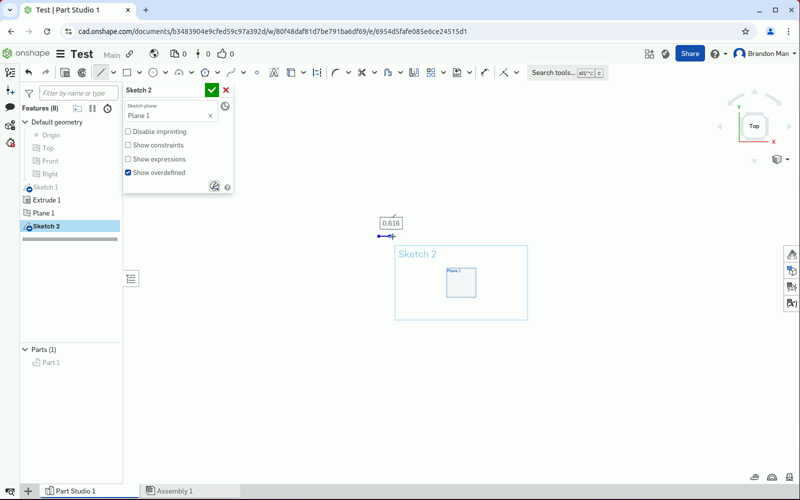
key_up(shift)
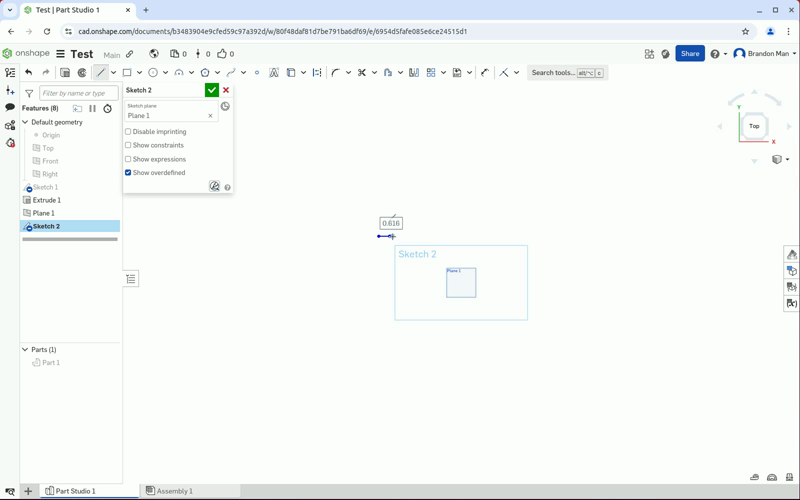
key_down(shift)
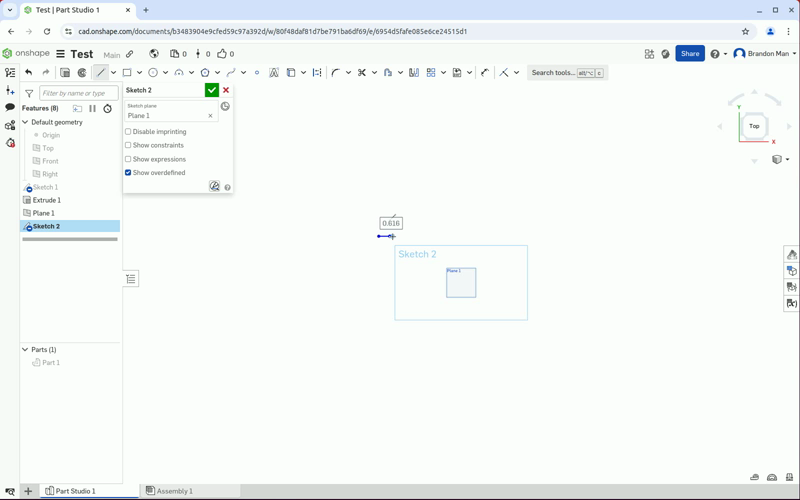
mouse_move(510, 236)
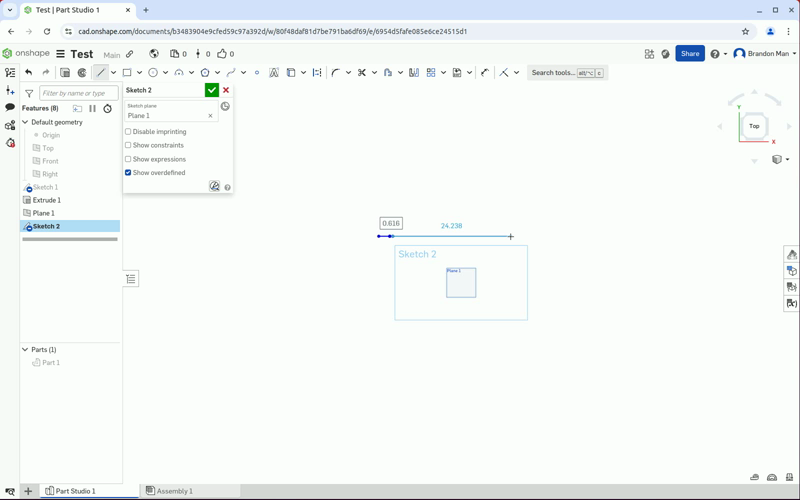
click(510, 236)
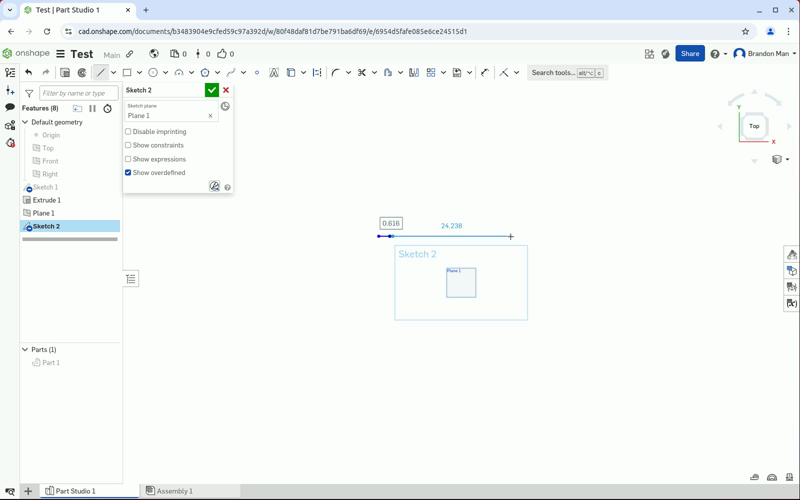
key_up(shift)
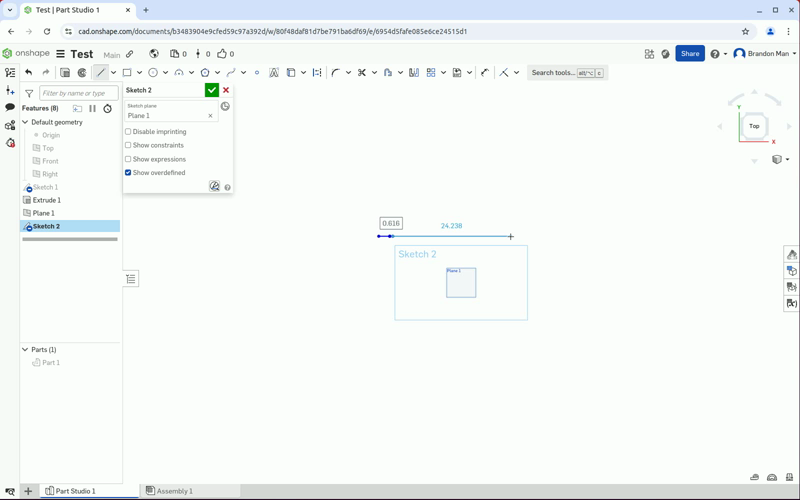
key_down(shift)
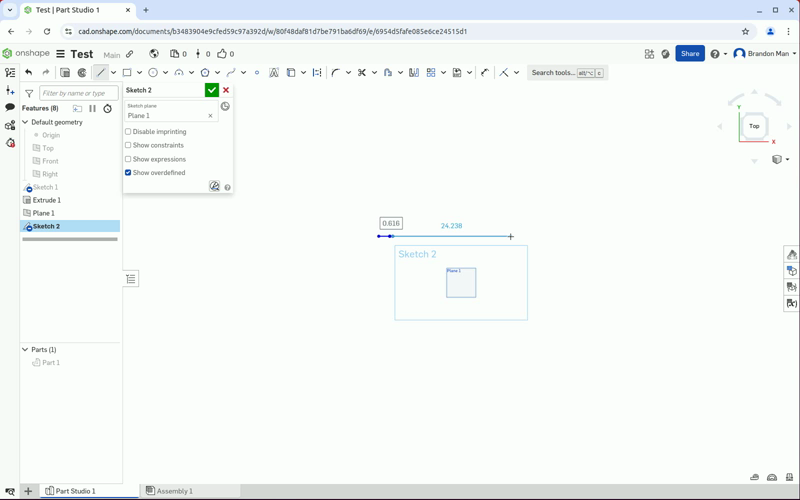
mouse_move(510, 169)
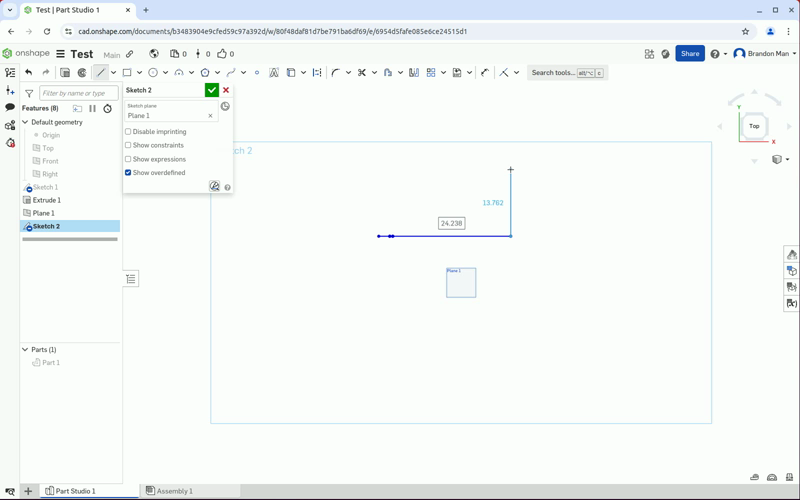
click(510, 169)
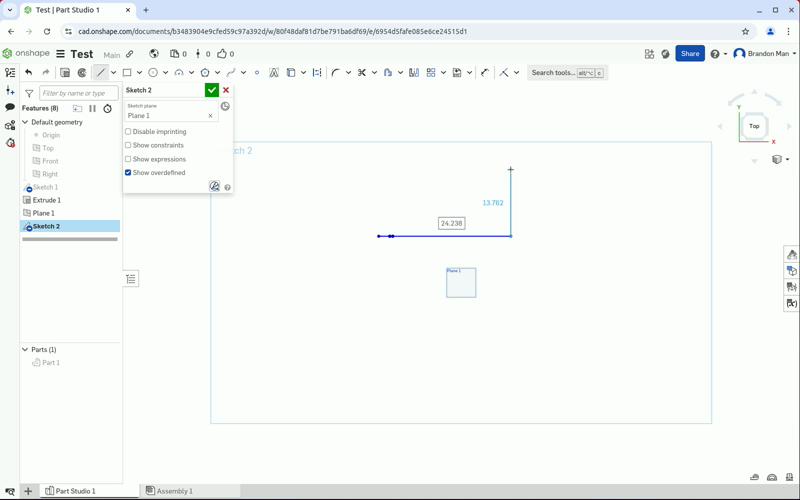
key_up(shift)
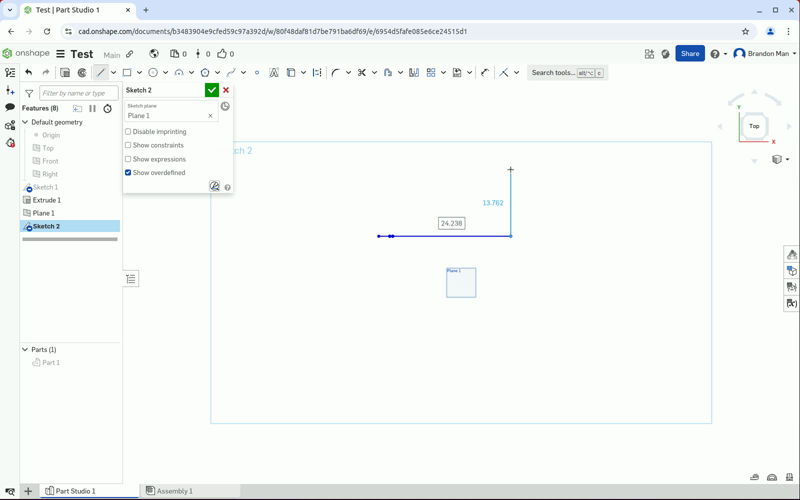
key_down(shift)
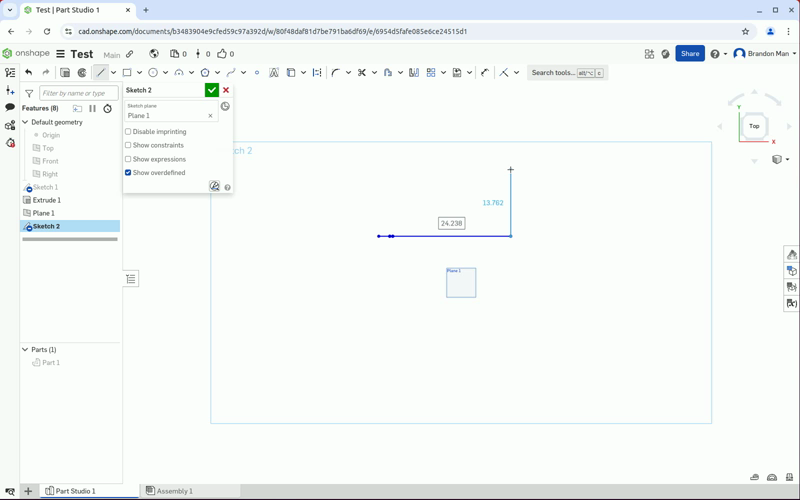
mouse_move(378, 169)
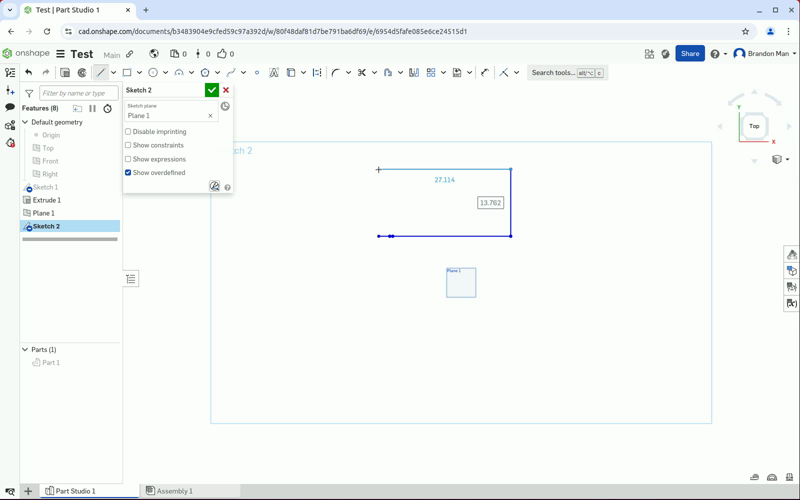
click(378, 169)
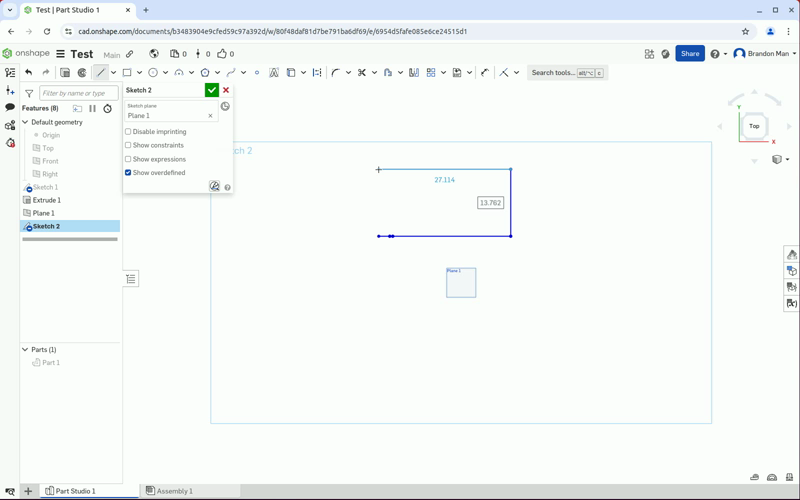
key_up(shift)
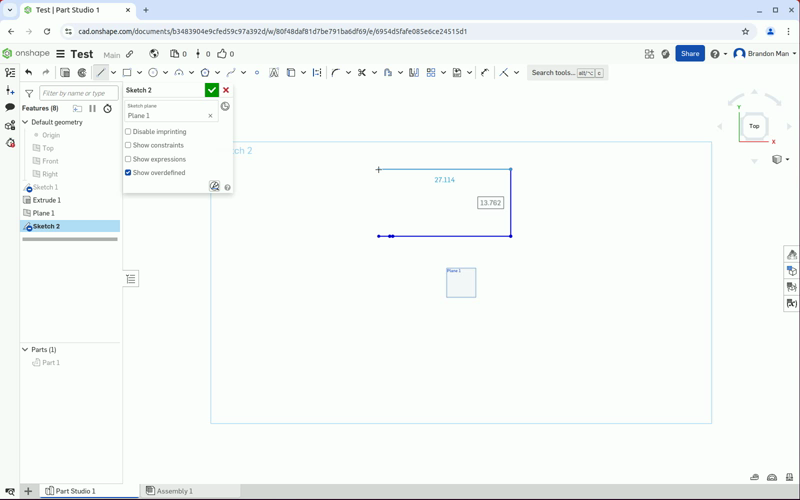
key_down(shift)
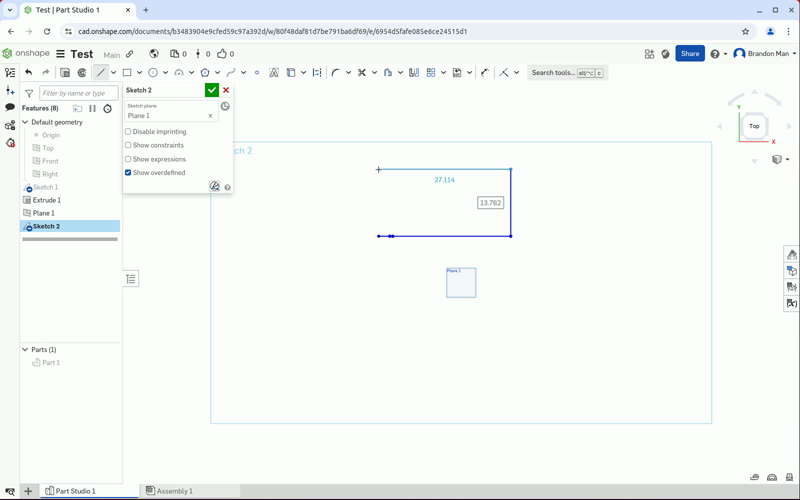
mouse_move(378, 236)
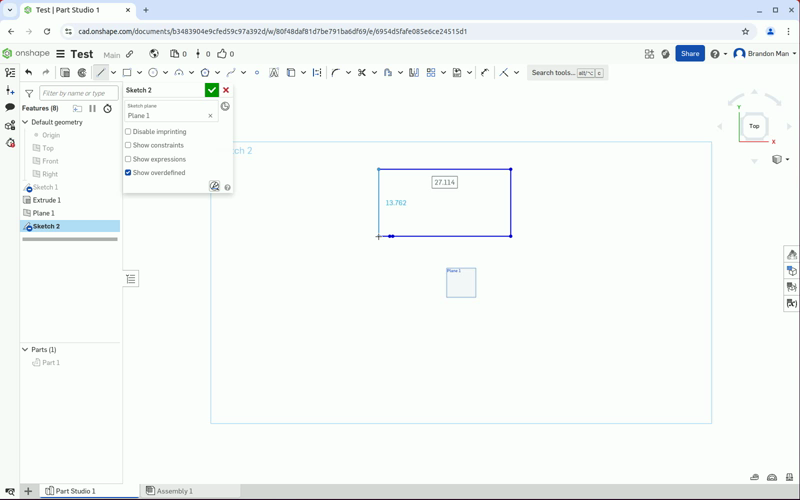
key_up(shift)
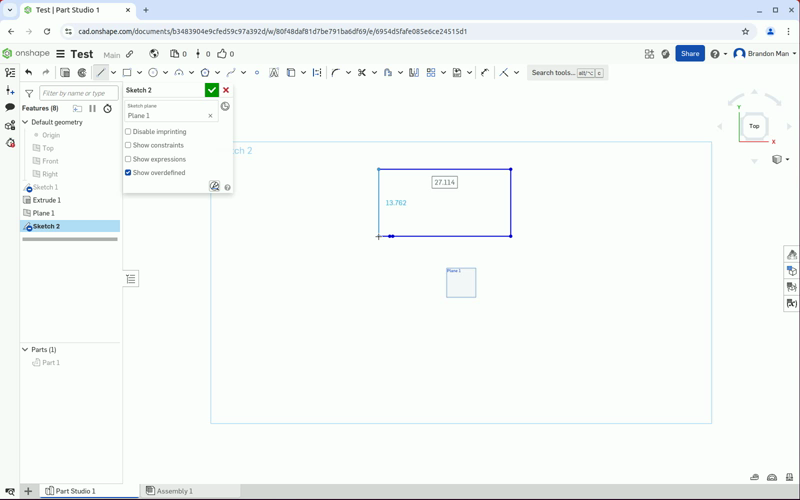
click(378, 236)
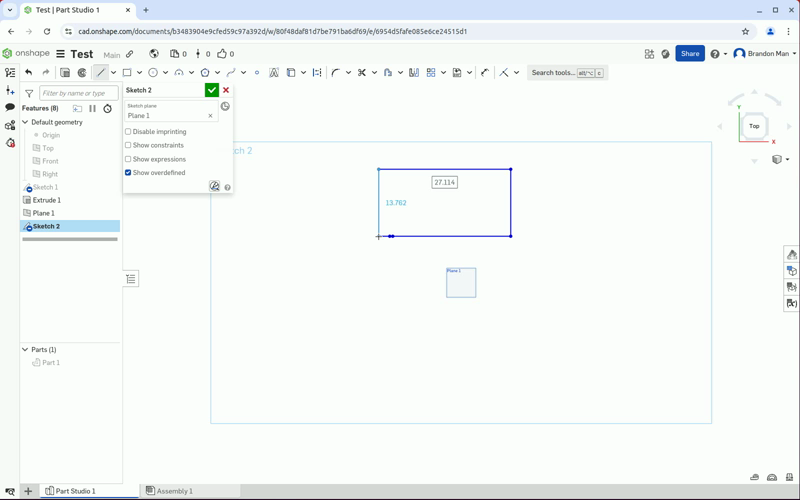
key(esc)
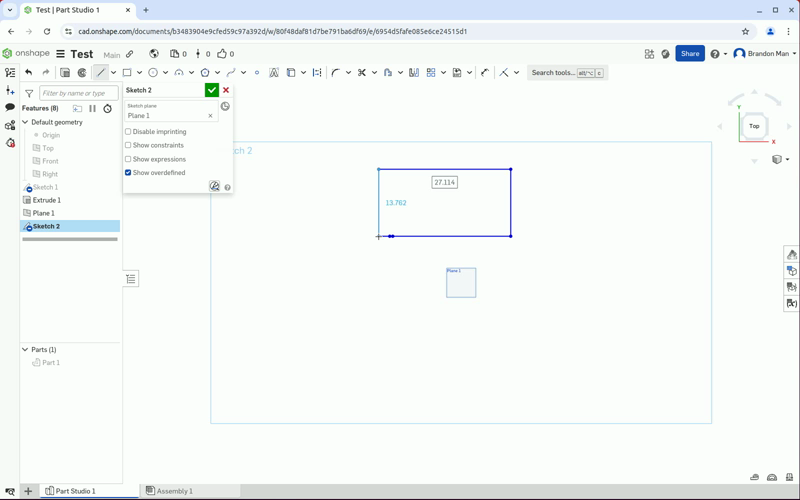
mouse_move(428, 200)
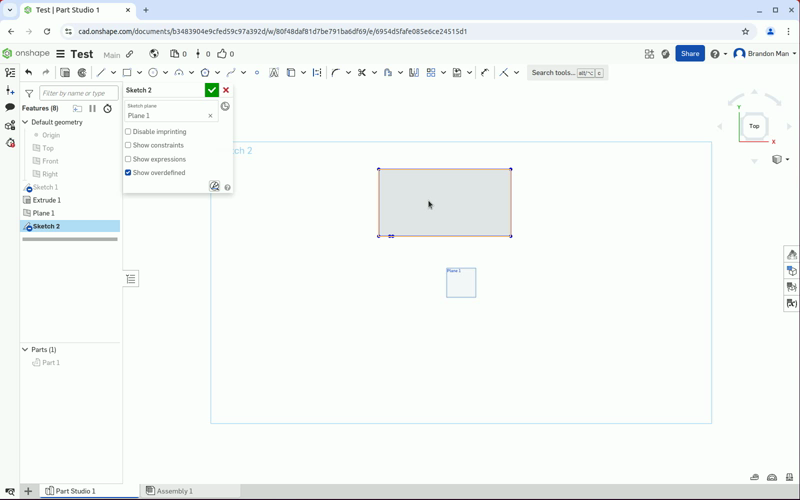
click(428, 200)
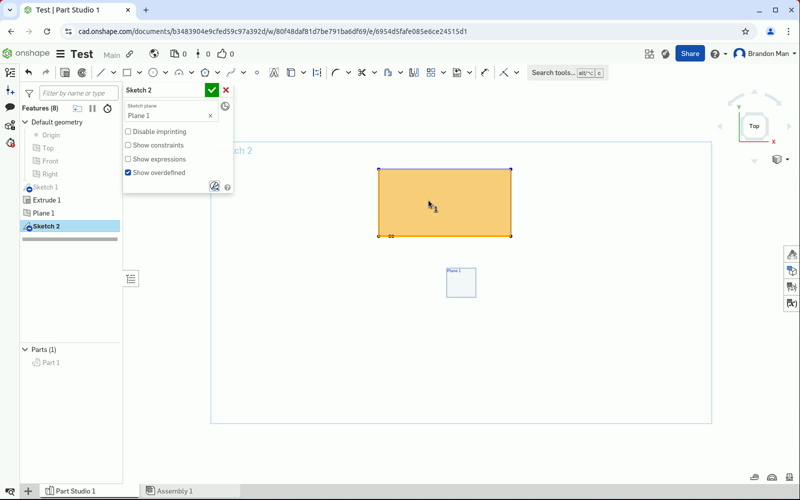
mouse_move(73, 352)
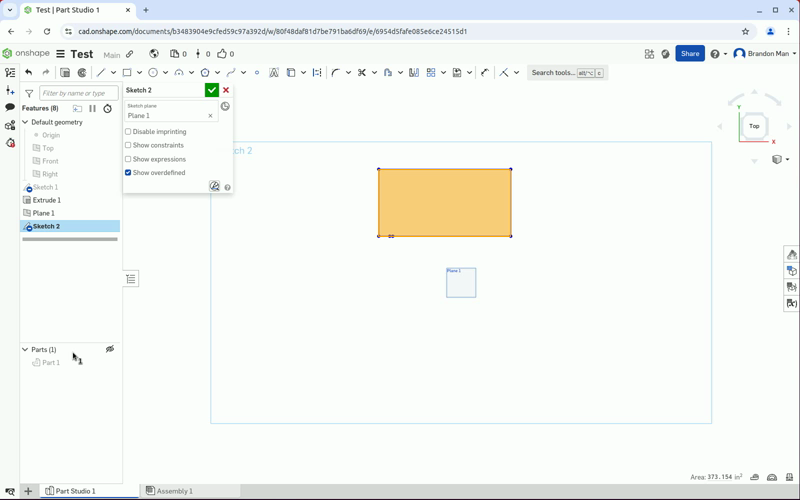
key(shift+y)
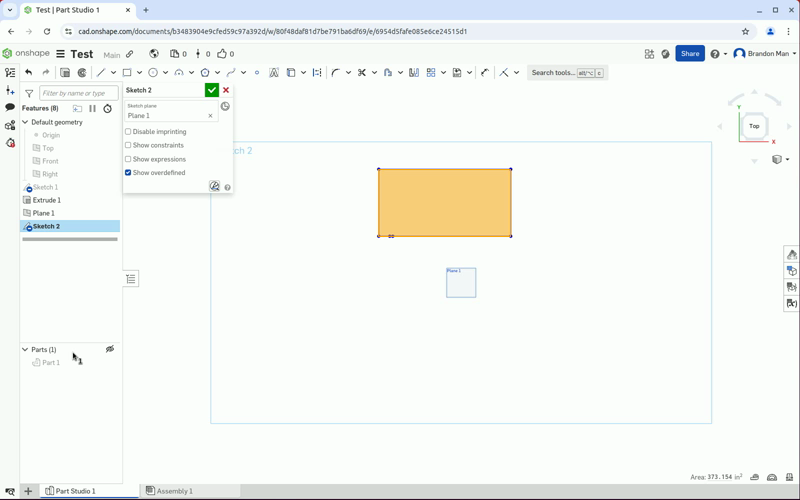
key(shift+e)
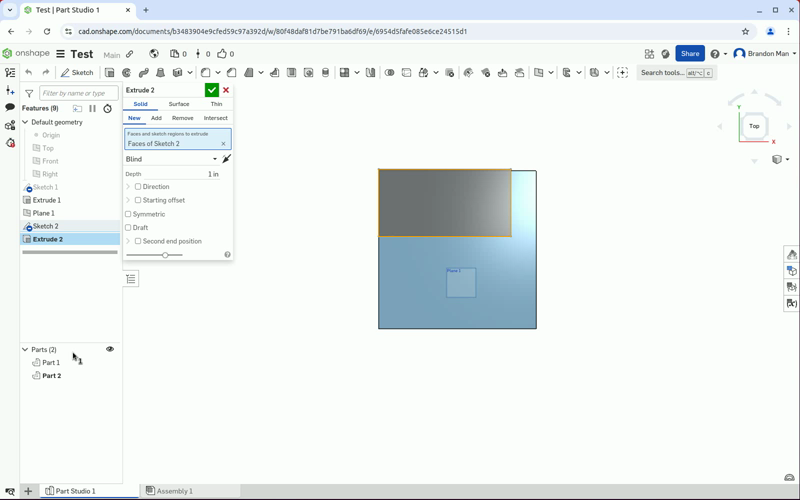
mouse_move(143, 106)
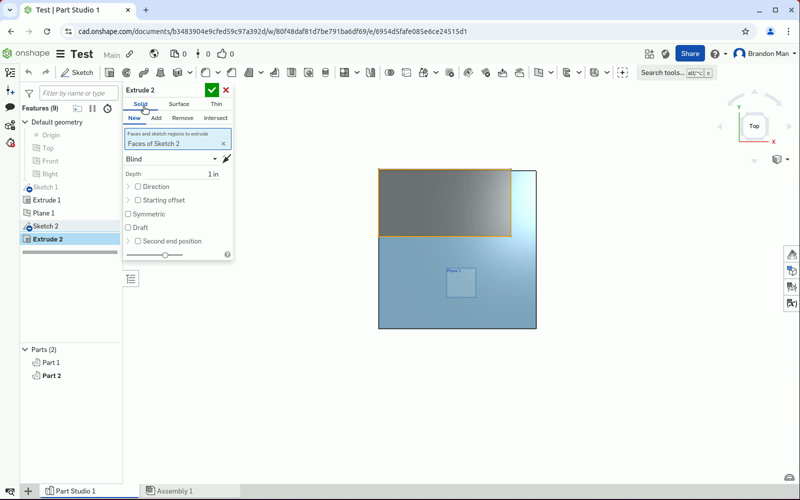
click(143, 106)
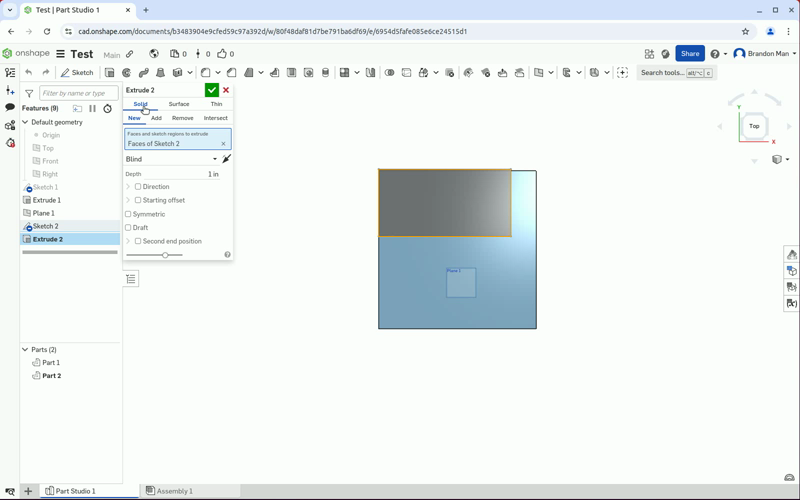
mouse_move(137, 120)
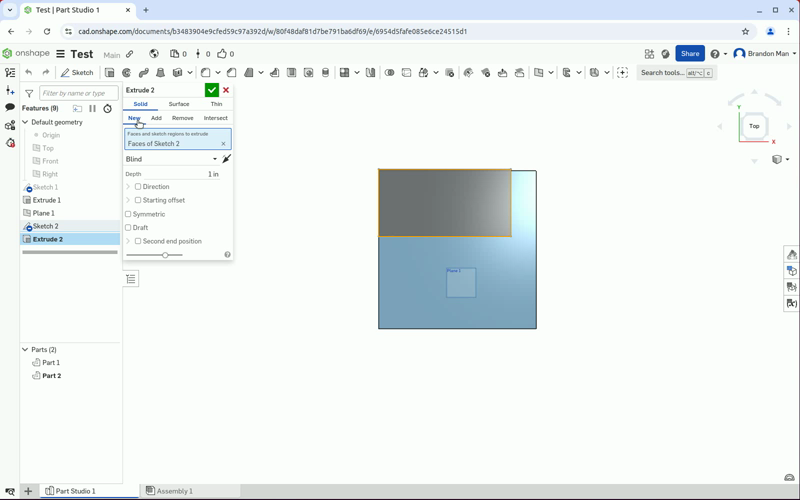
click(137, 120)
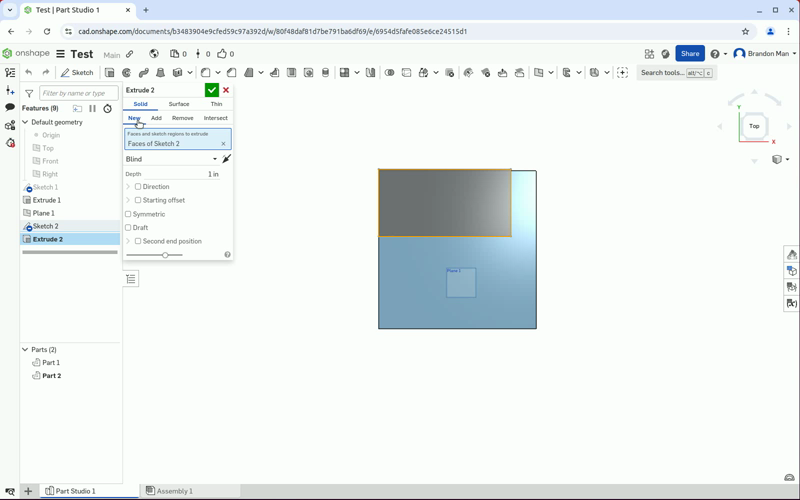
key(tab, 4)
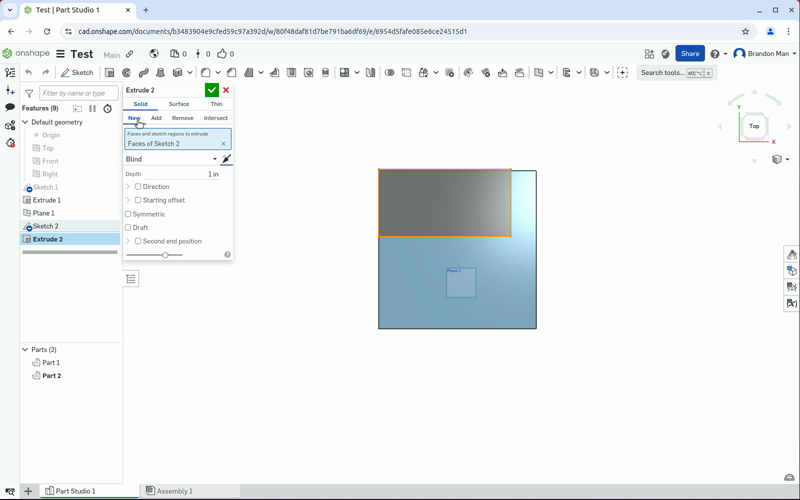
text(13.48)
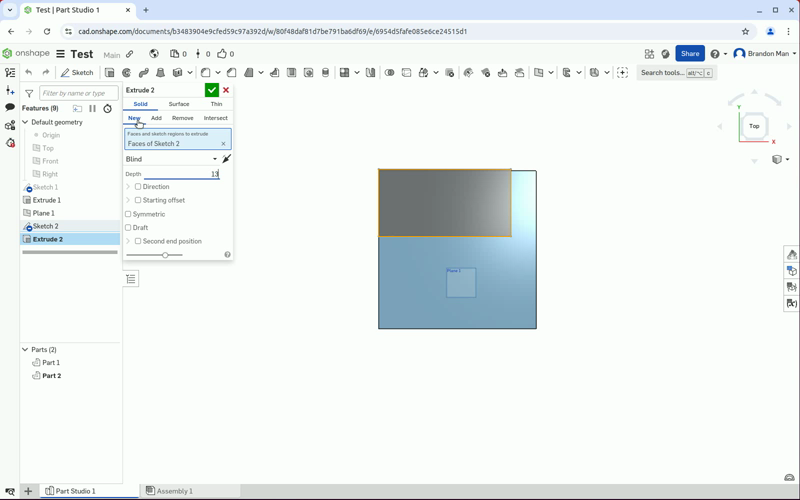
key(enter)
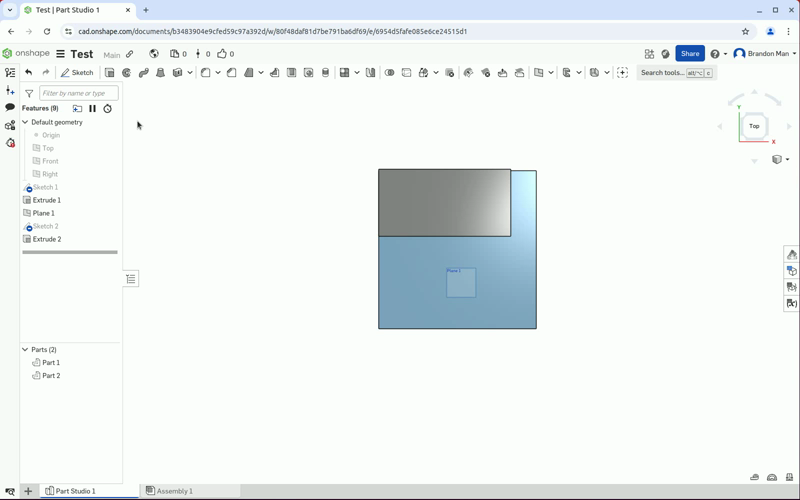
key(shift+h)
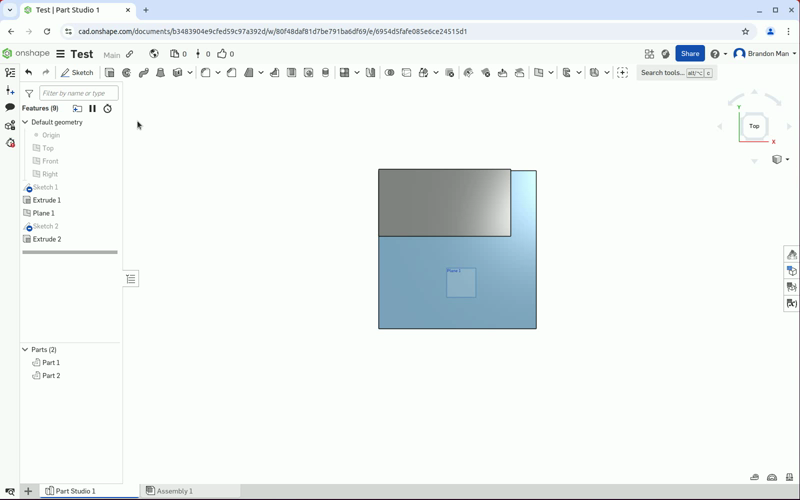
key(shift+h)
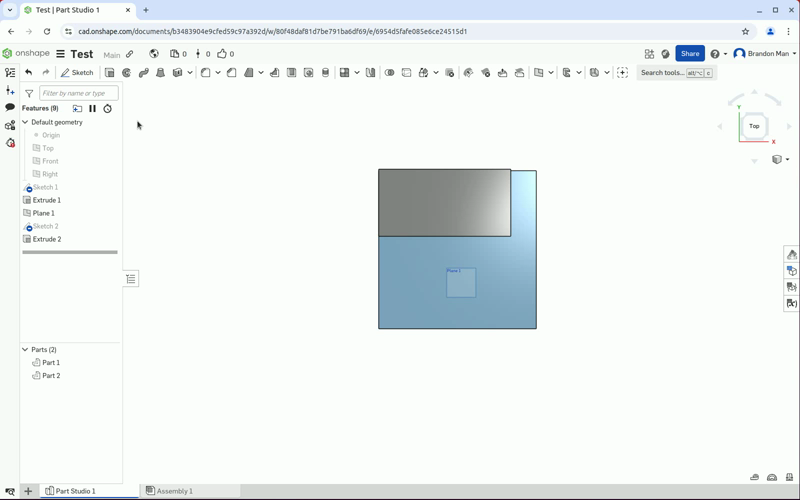
key(shift+7)
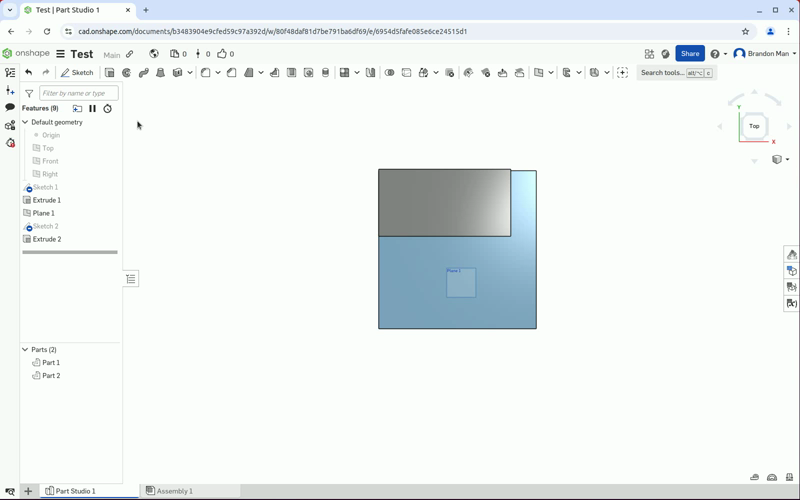
key(up, 3)
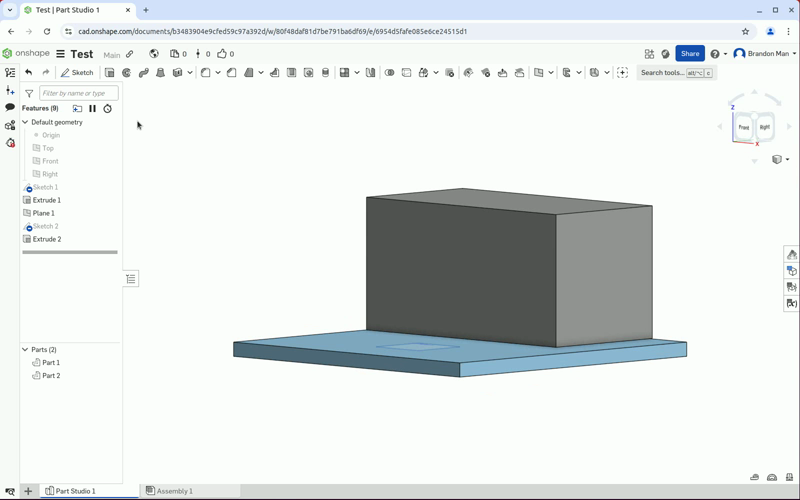
key(left, 3)
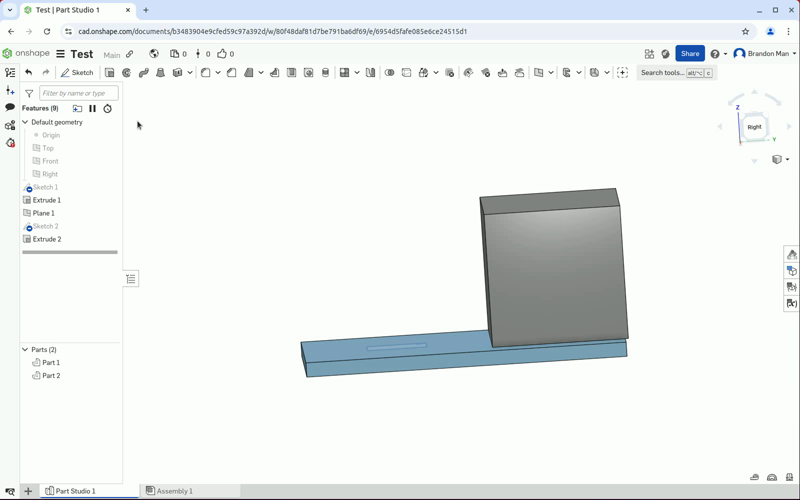
key(right, 3)
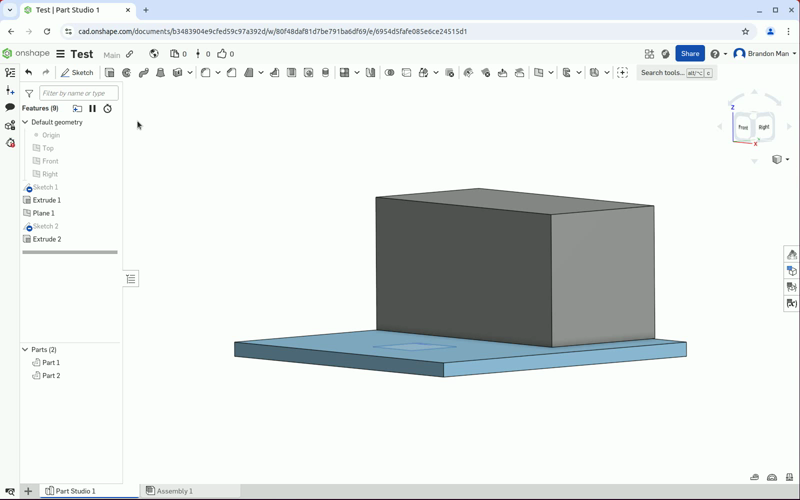
key(down, 3)
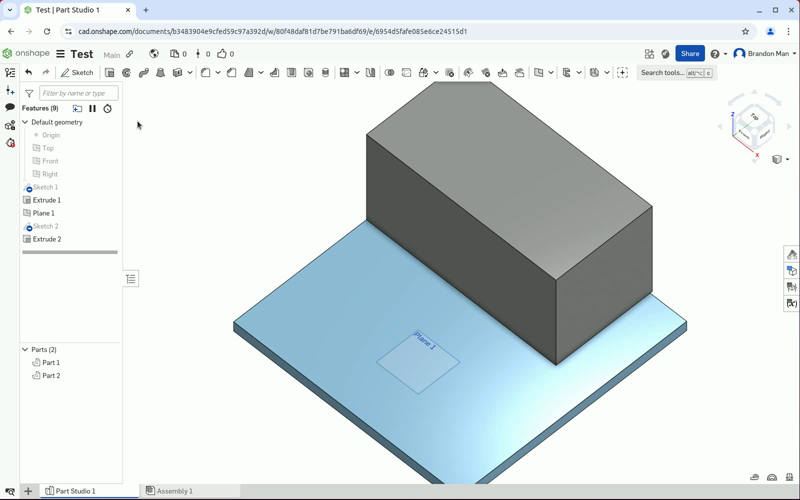
mouse_move(73, 189)
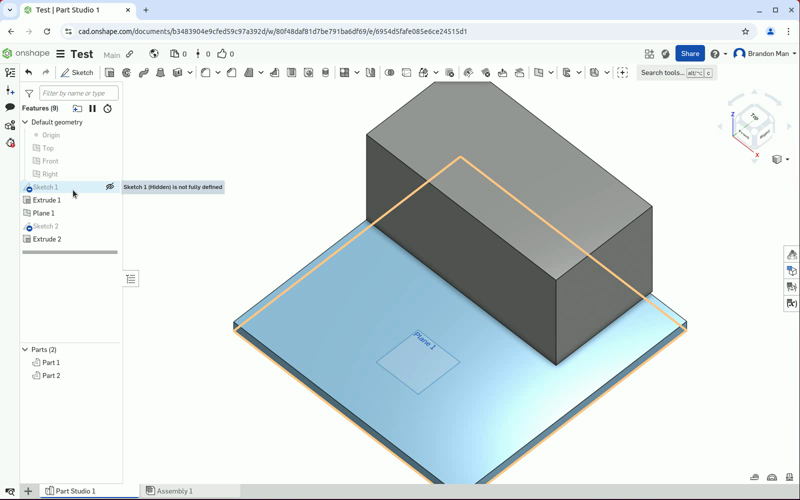
click(73, 189)